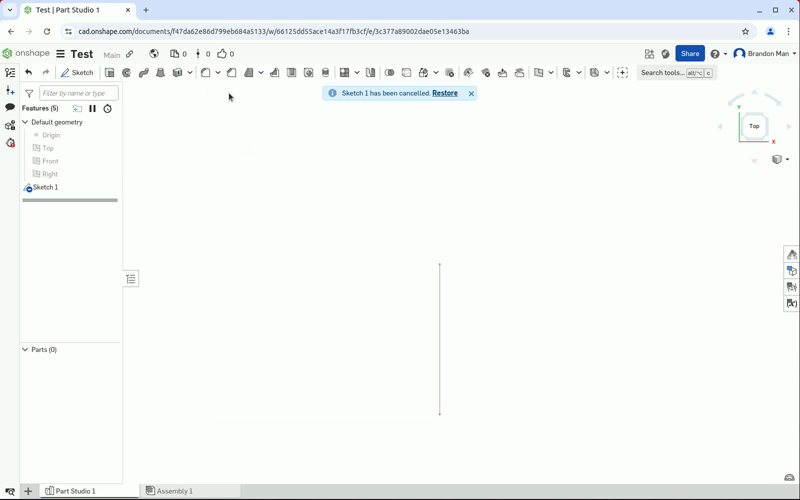
key(shift+h)
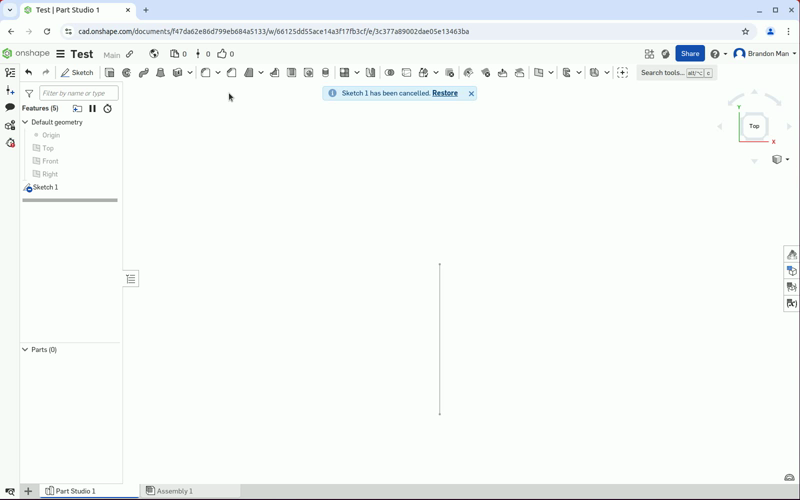
key(shift+s)
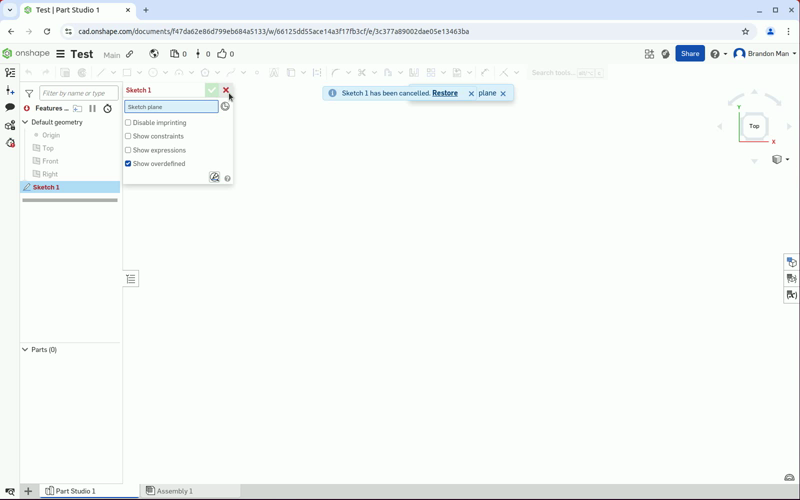
mouse_move(73, 150)
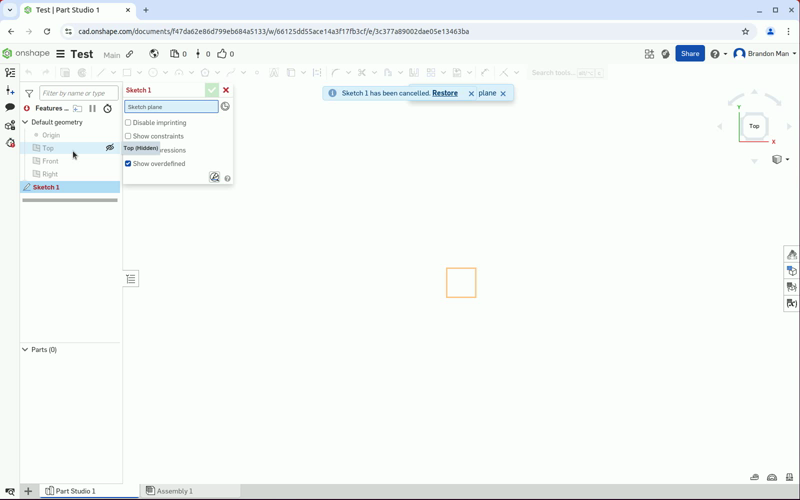
click(73, 150)
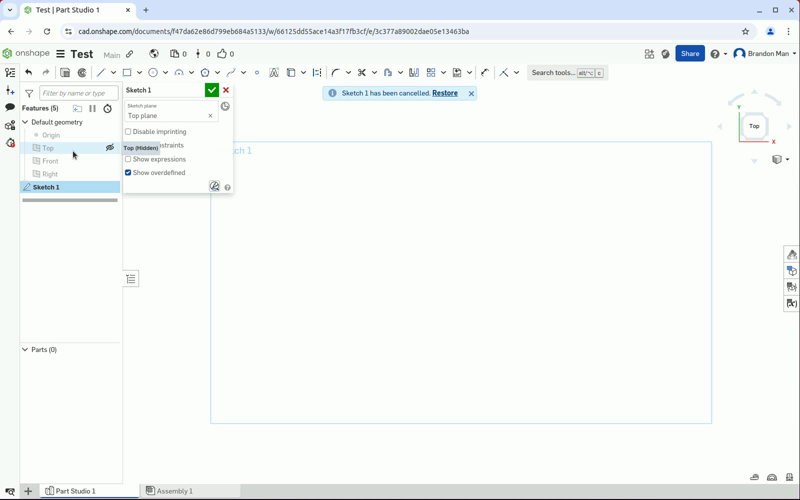
mouse_move(73, 352)
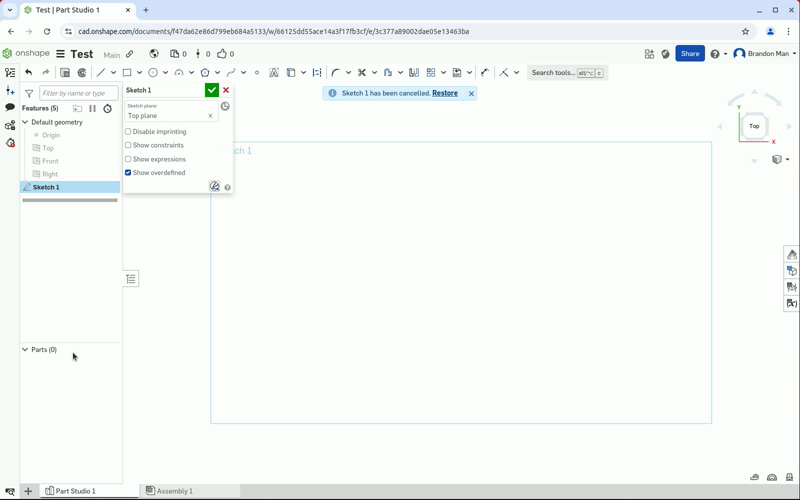
key(y)
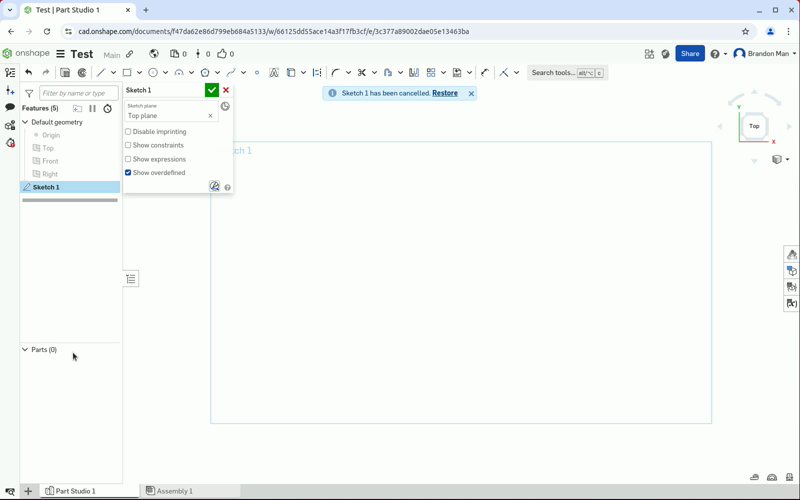
key(l)
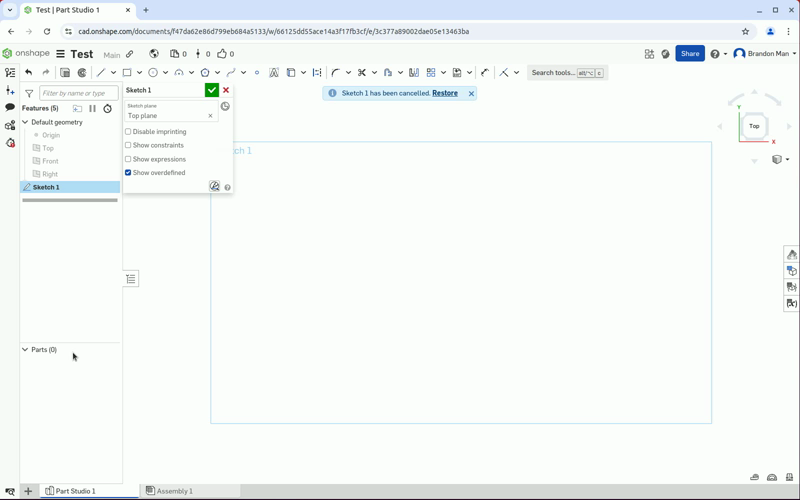
key_down(shift)
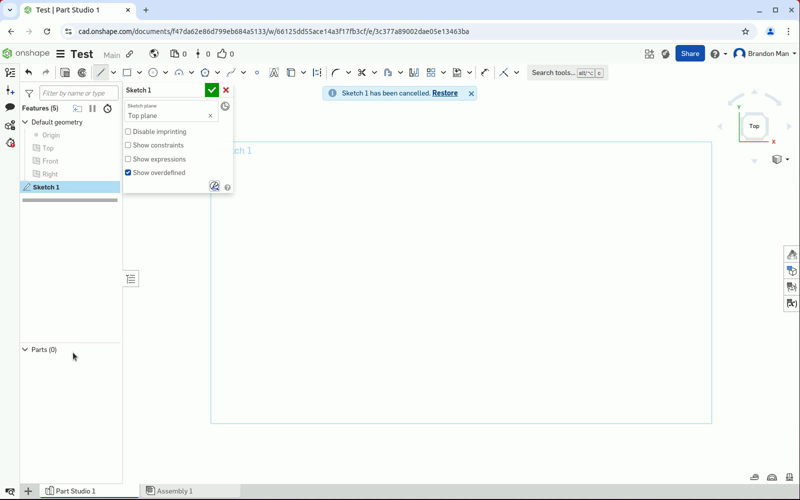
mouse_move(460, 395)
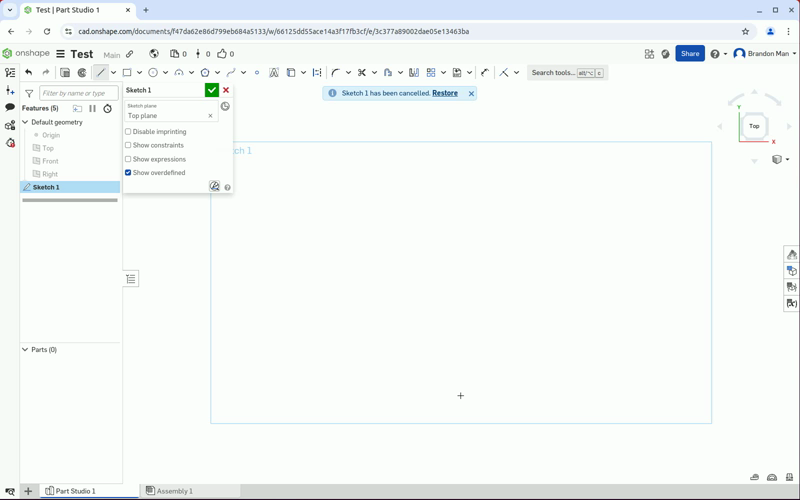
click(460, 395)
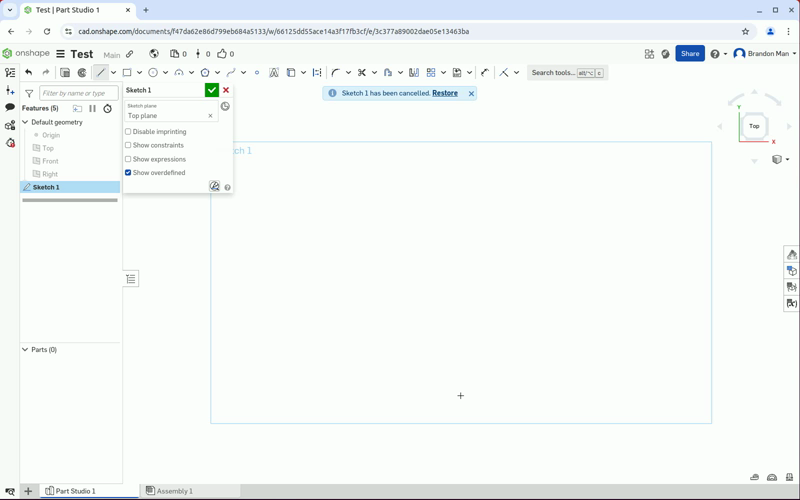
key_up(shift)
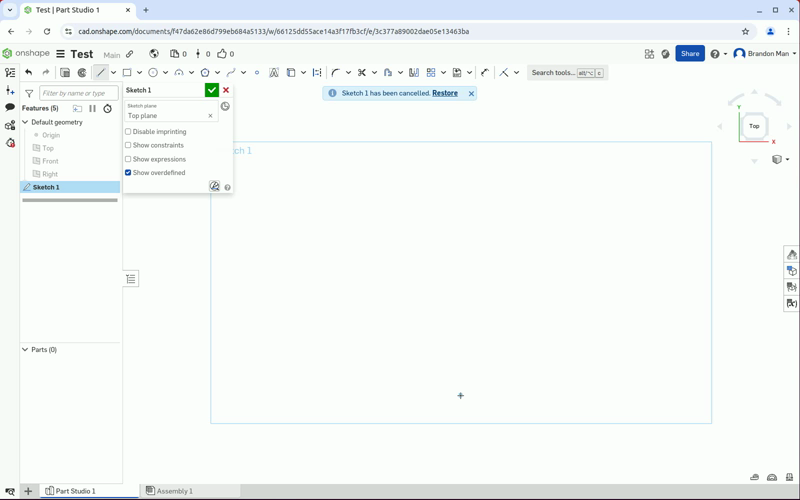
key_down(shift)
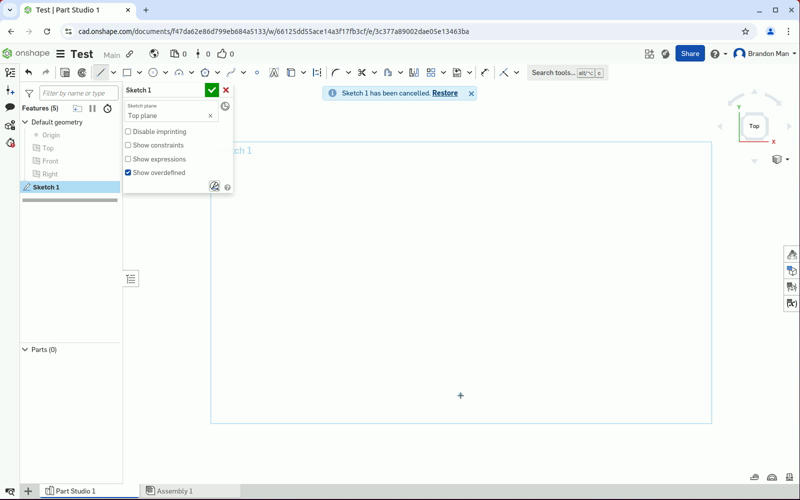
mouse_move(535, 395)
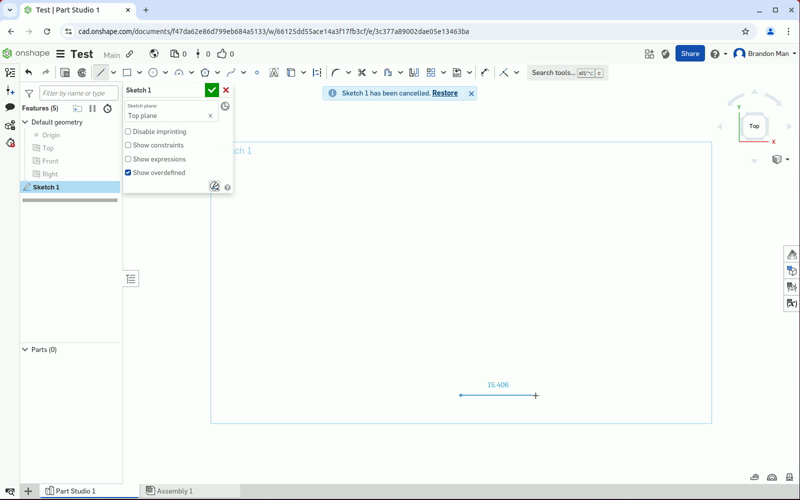
click(535, 395)
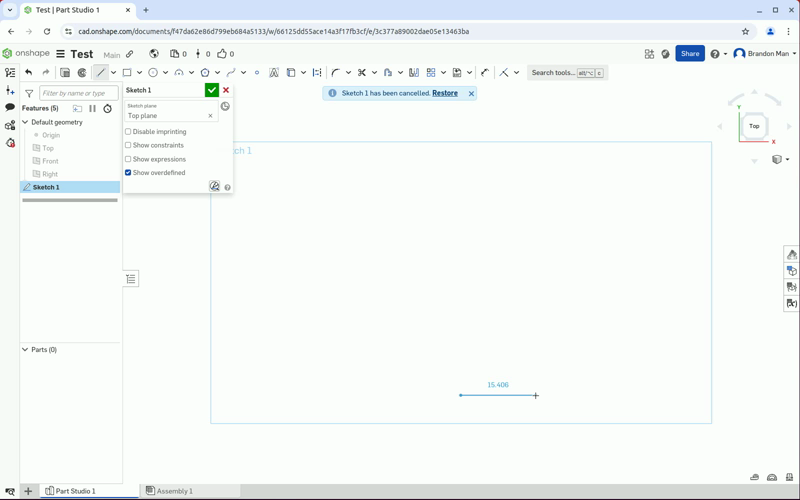
key_up(shift)
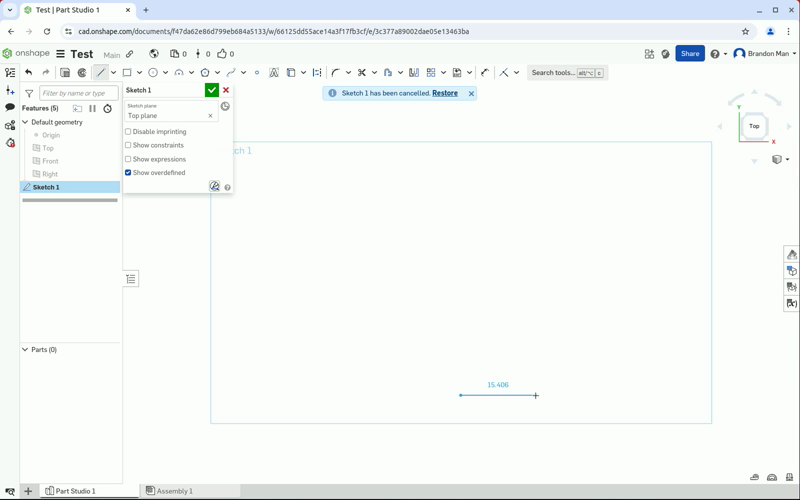
key_down(shift)
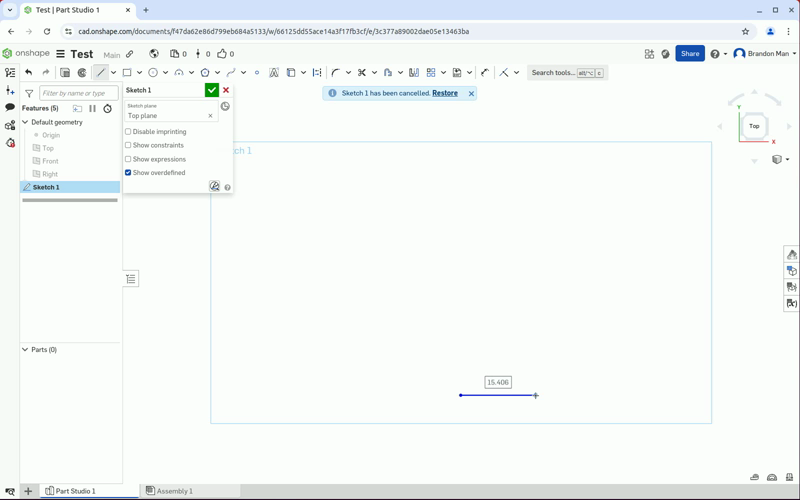
mouse_move(535, 282)
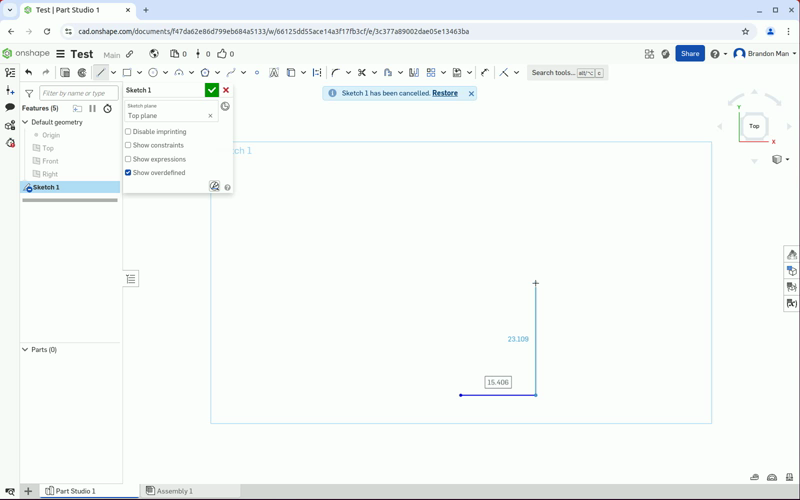
click(535, 282)
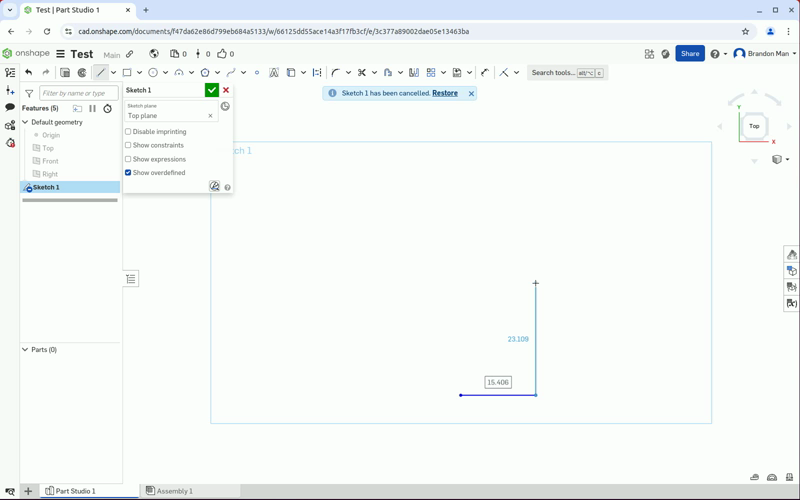
key_up(shift)
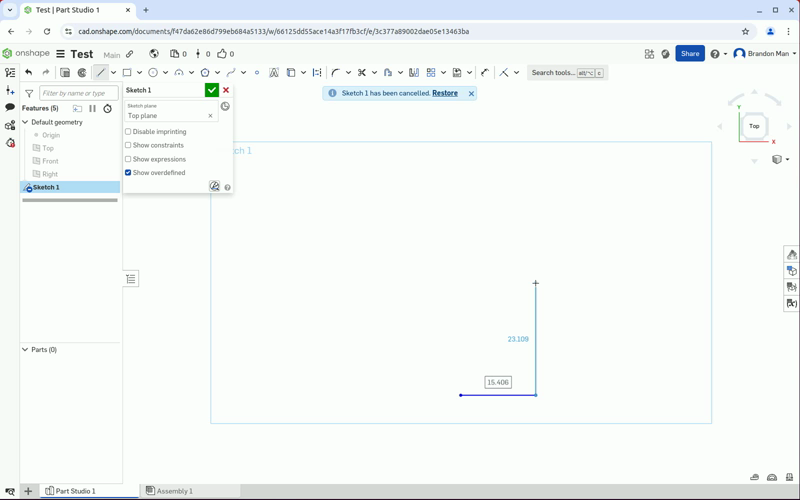
key_down(shift)
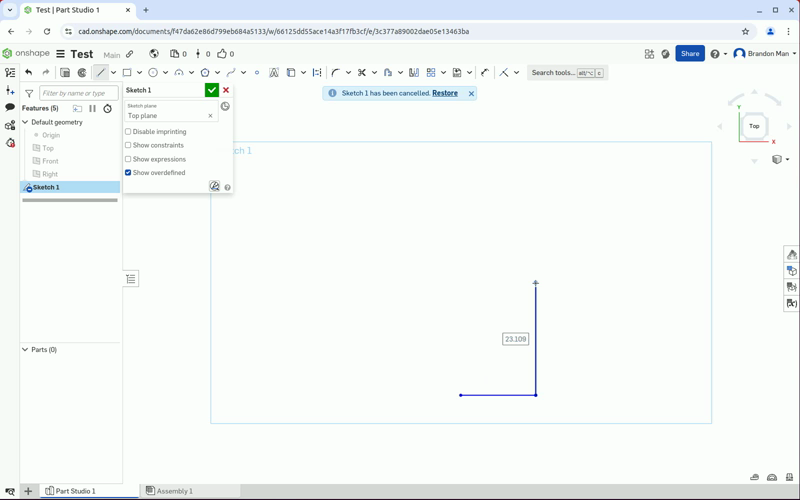
mouse_move(460, 282)
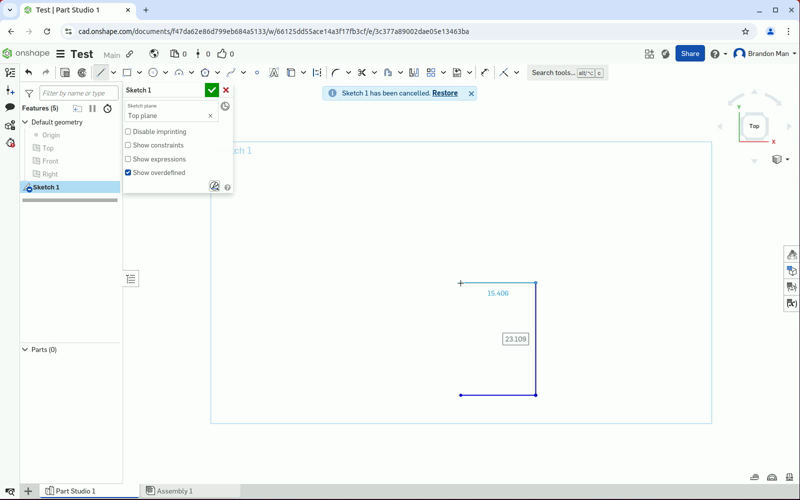
click(460, 282)
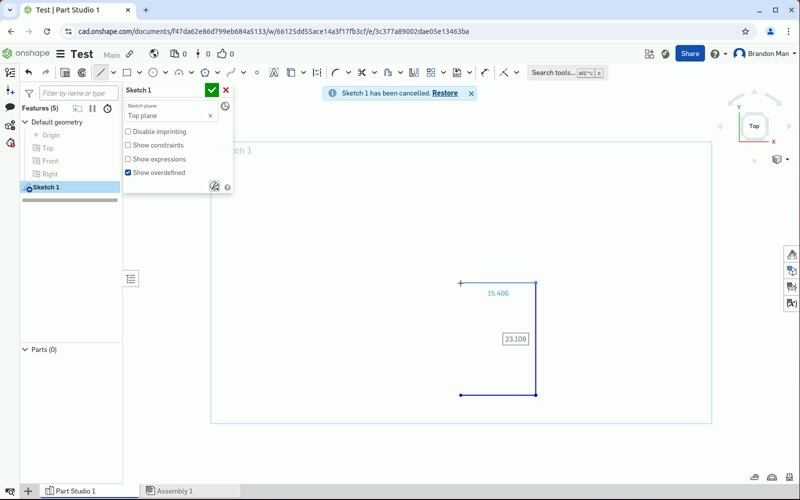
key_up(shift)
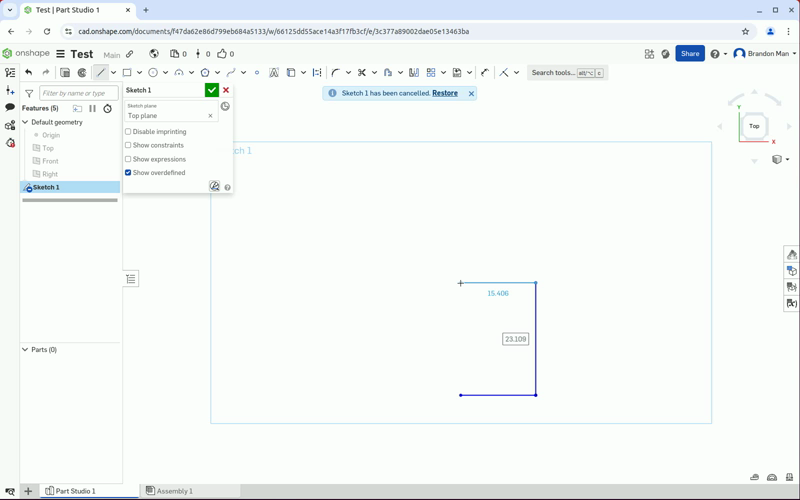
key_down(shift)
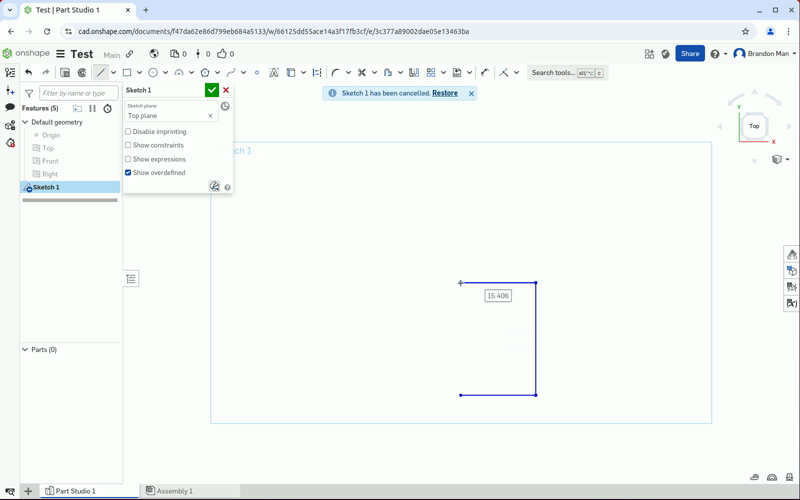
mouse_move(460, 395)
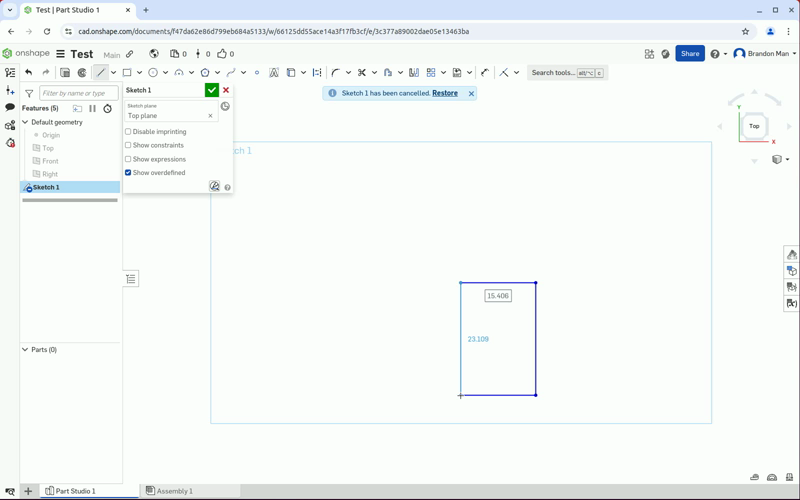
key_up(shift)
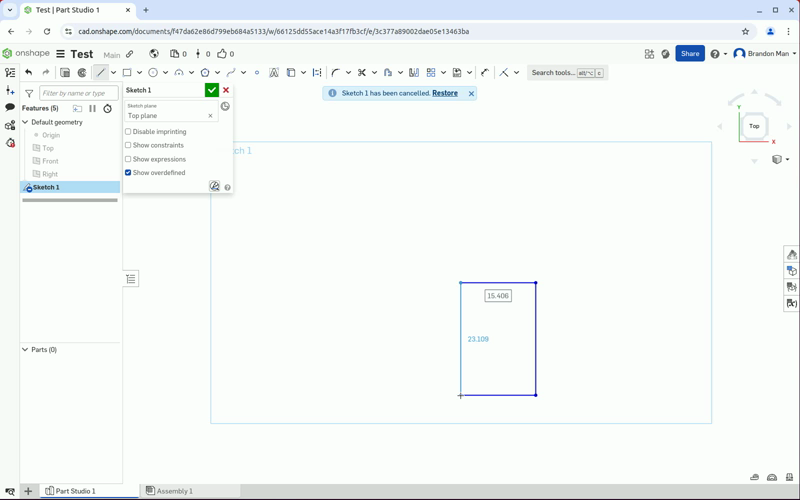
click(460, 395)
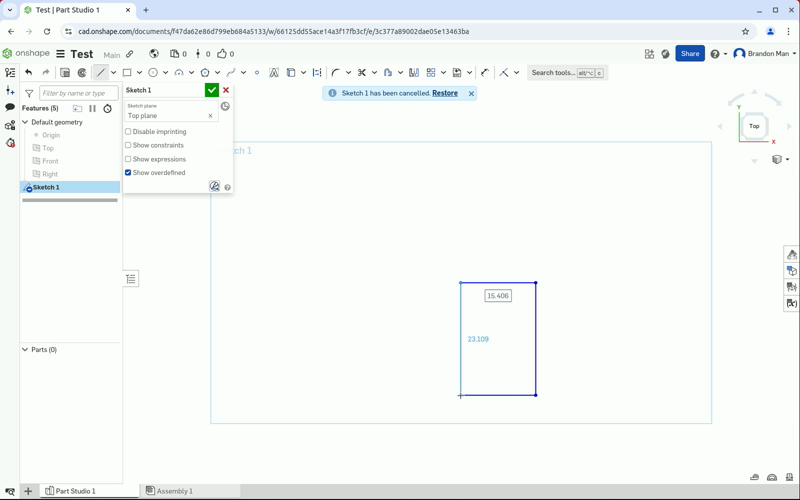
key(esc)
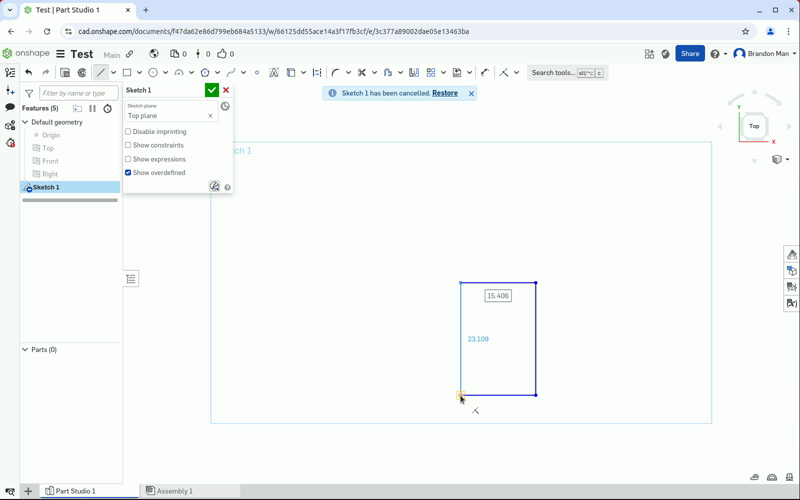
mouse_move(485, 350)
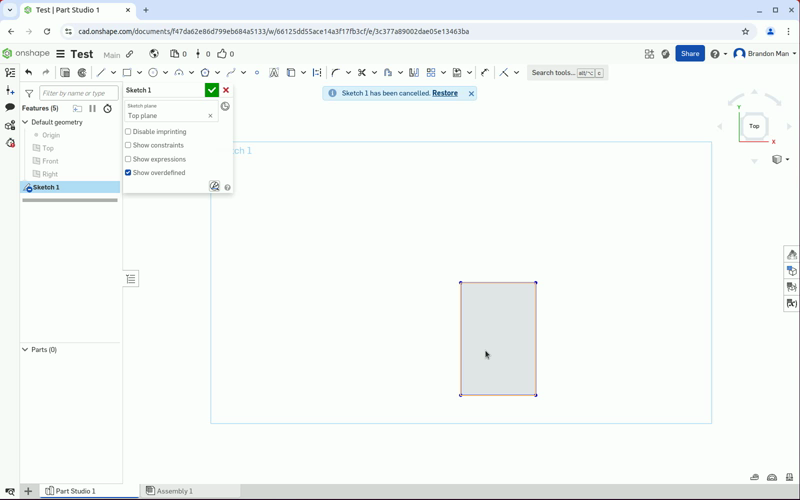
click(485, 350)
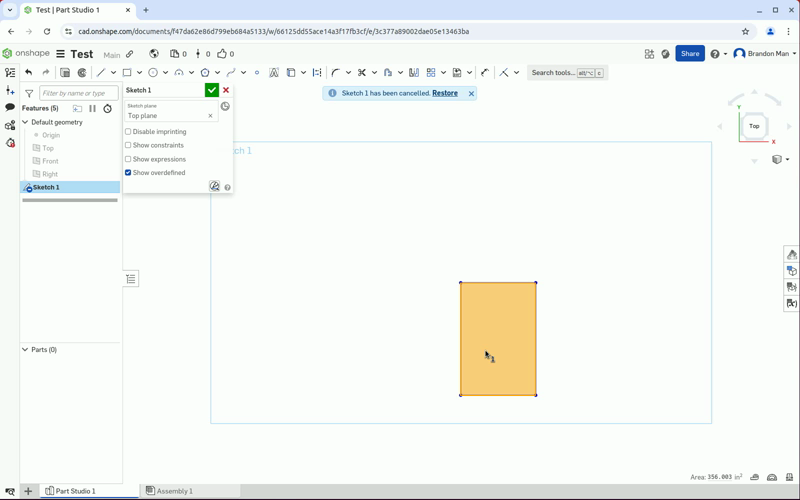
mouse_move(73, 352)
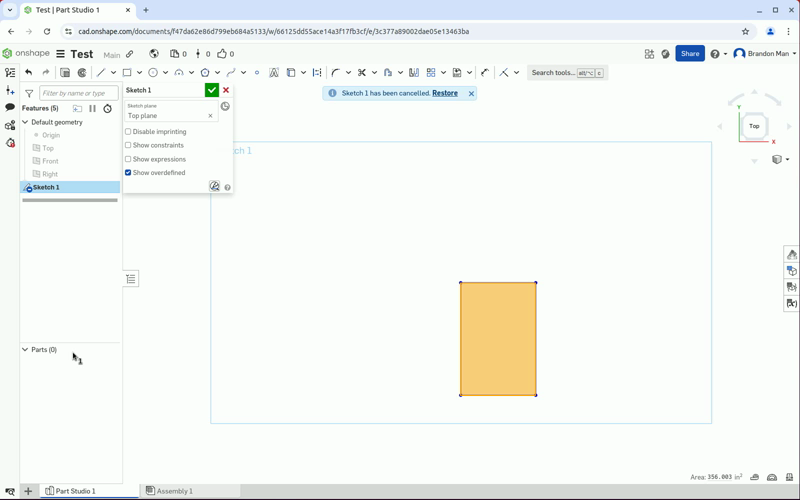
key(shift+y)
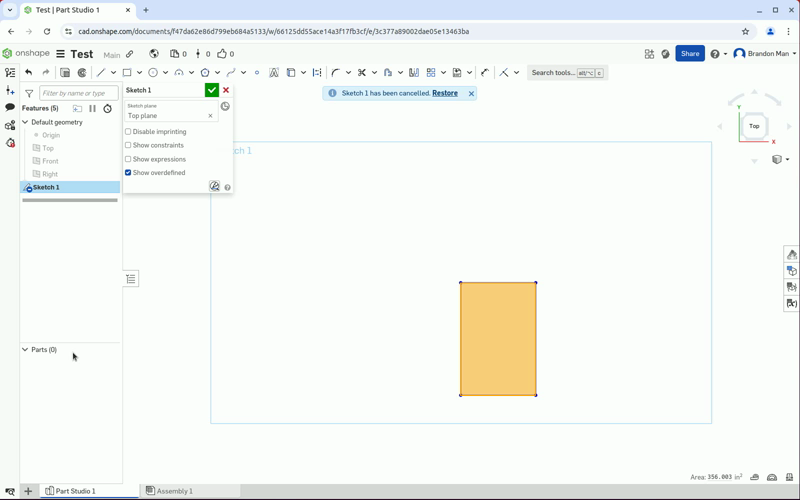
key(shift+e)
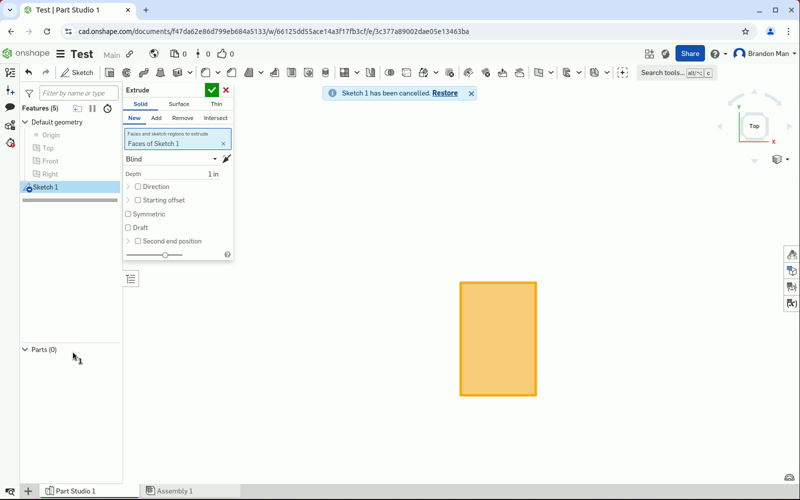
mouse_move(143, 106)
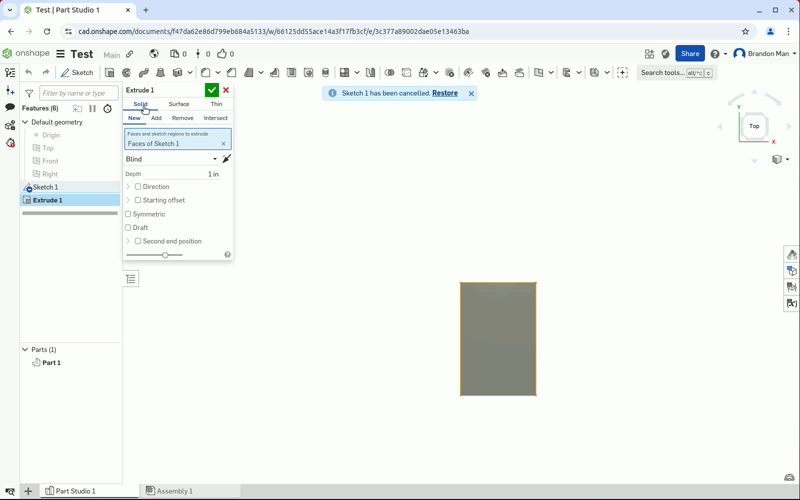
click(143, 106)
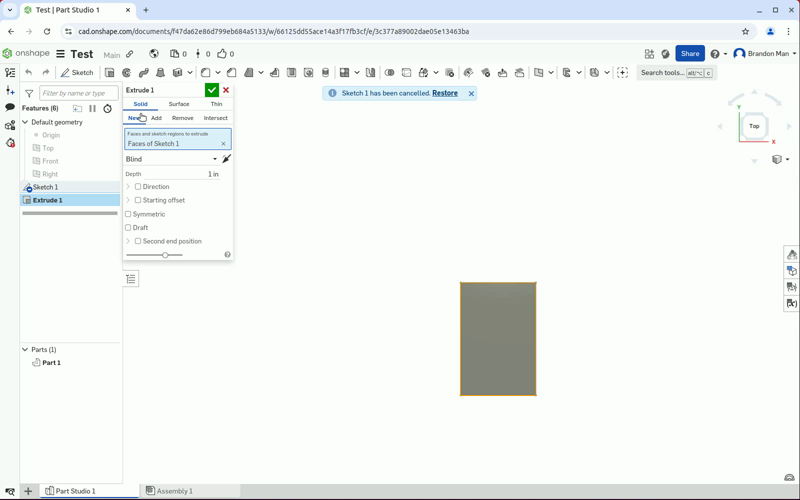
mouse_move(137, 120)
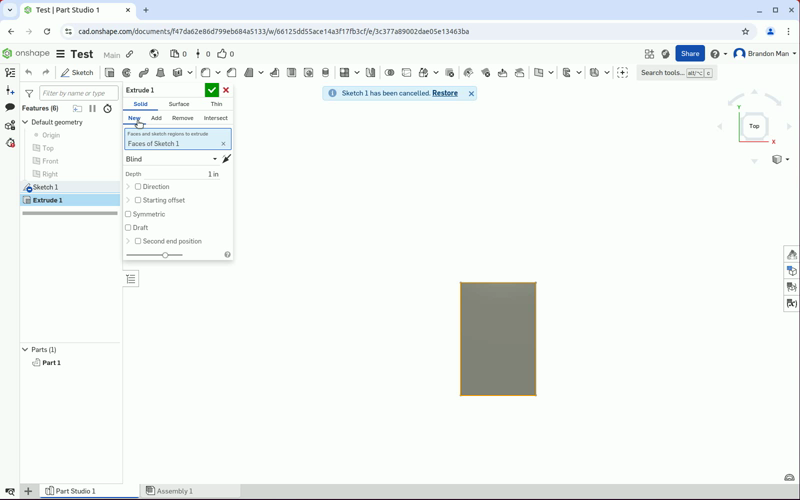
click(137, 120)
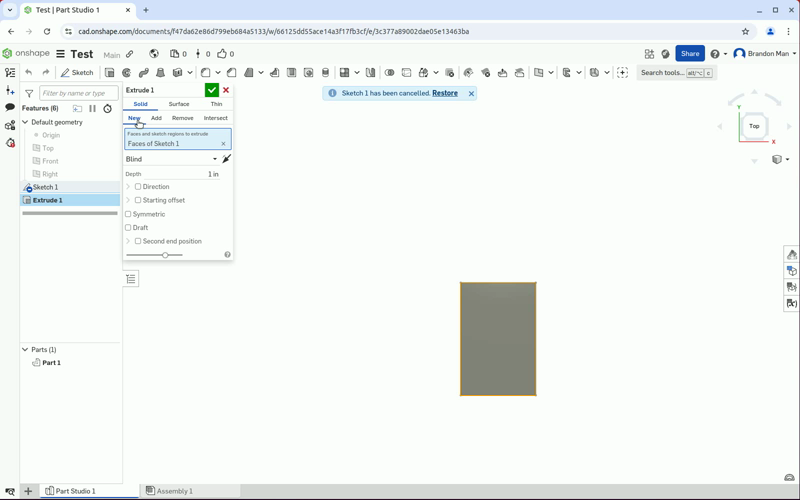
key(tab, 4)
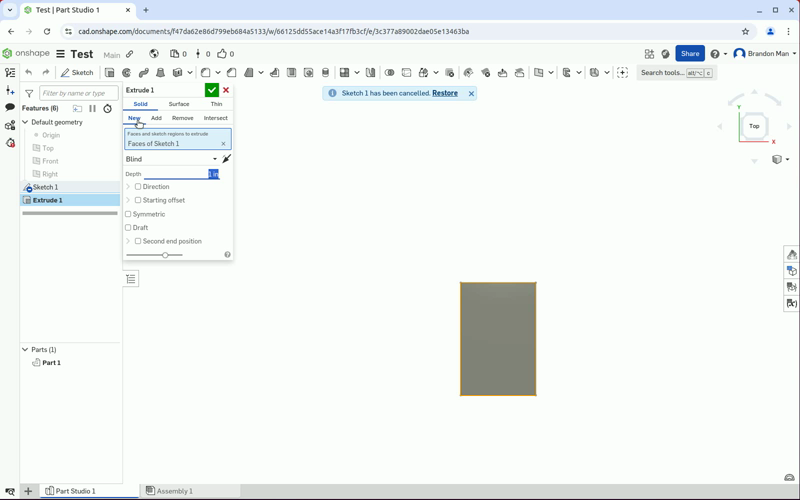
text(15.405)
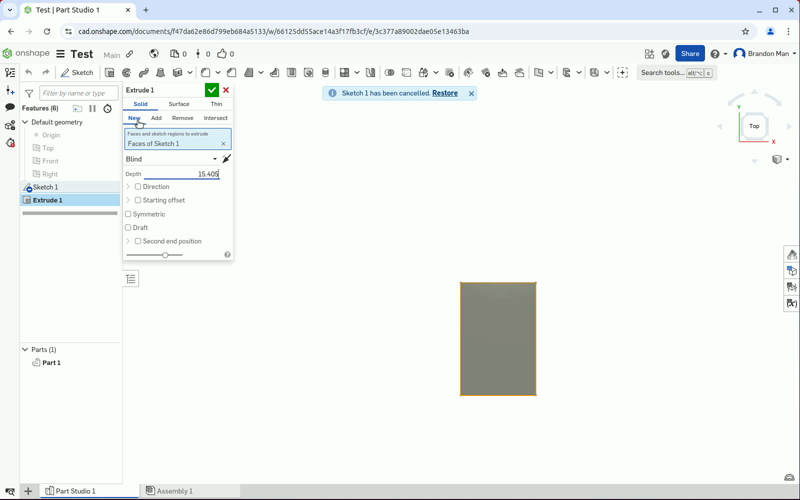
key(enter)
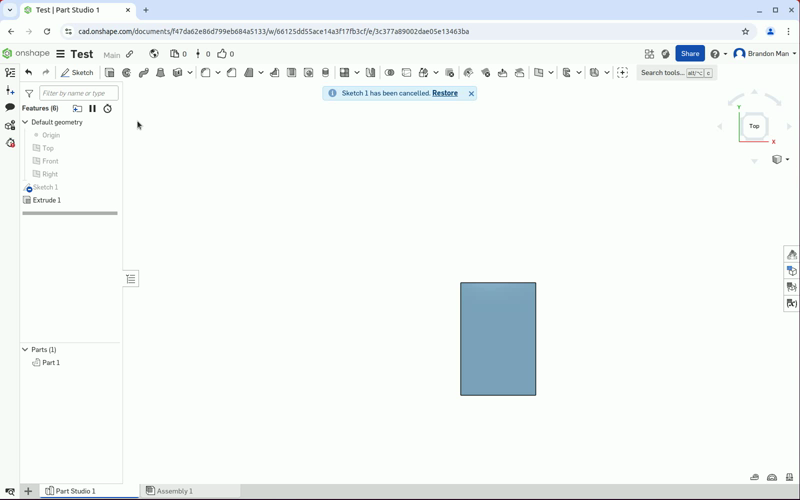
key(shift+h)
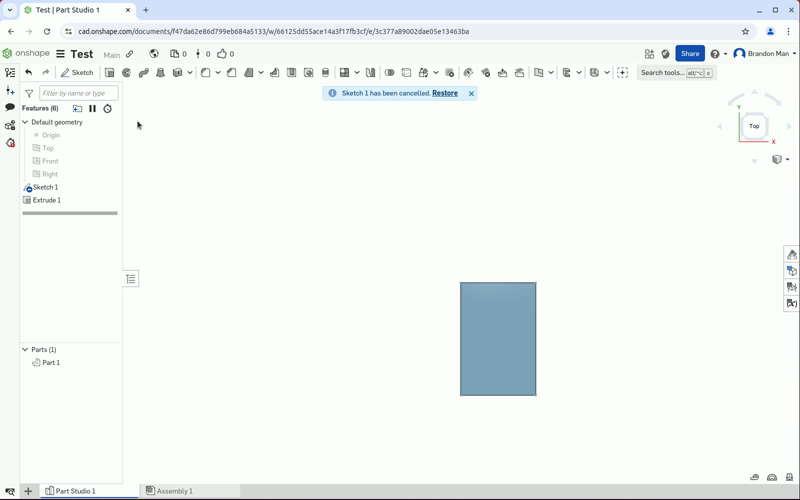
key(shift+h)
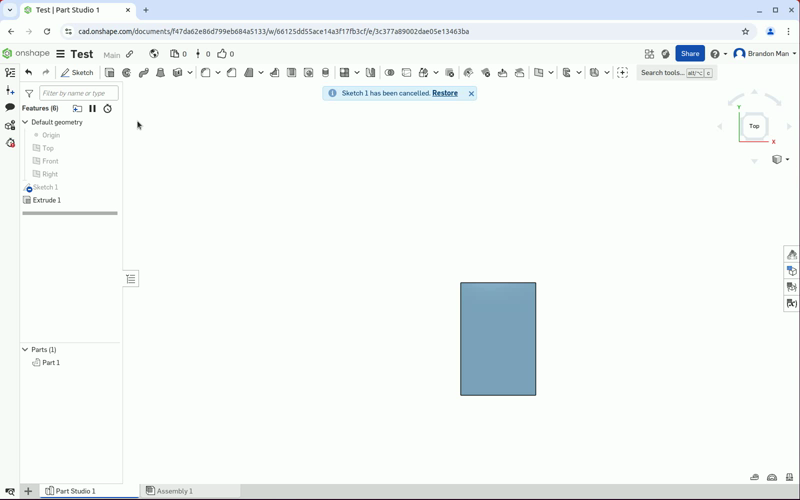
mouse_move(73, 189)
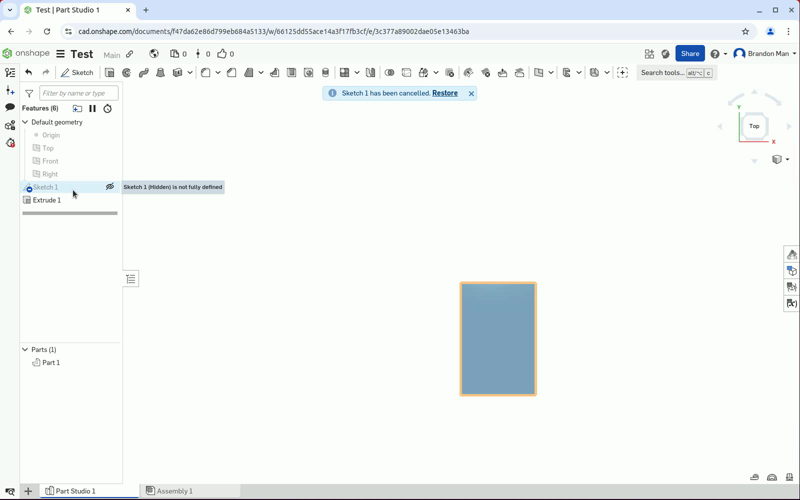
click(73, 189)
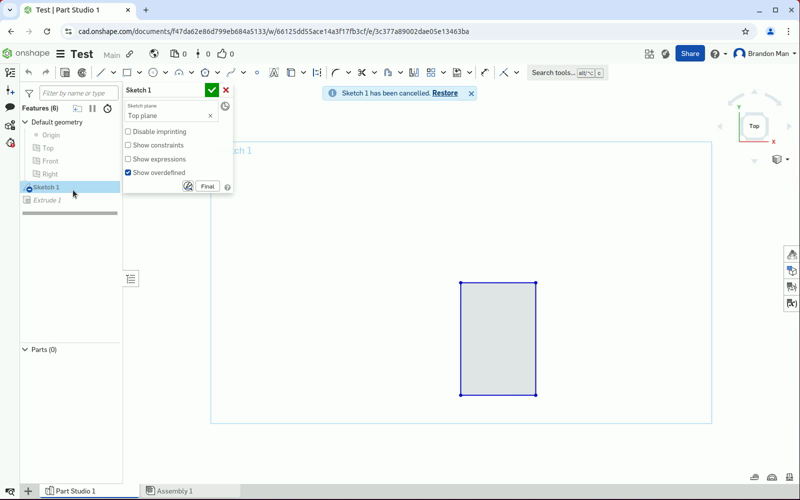
mouse_move(229, 92)
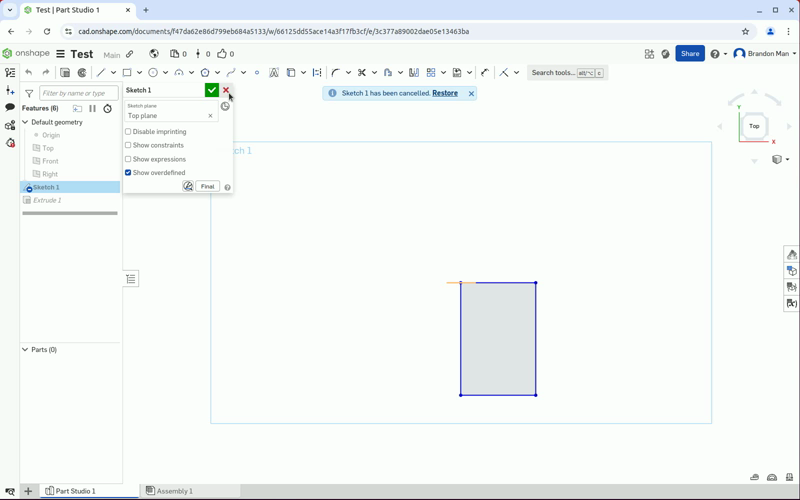
click(229, 92)
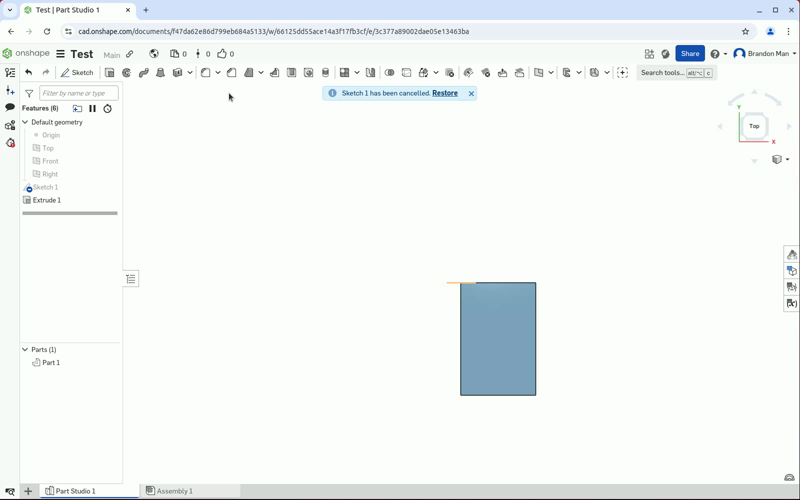
mouse_move(541, 75)
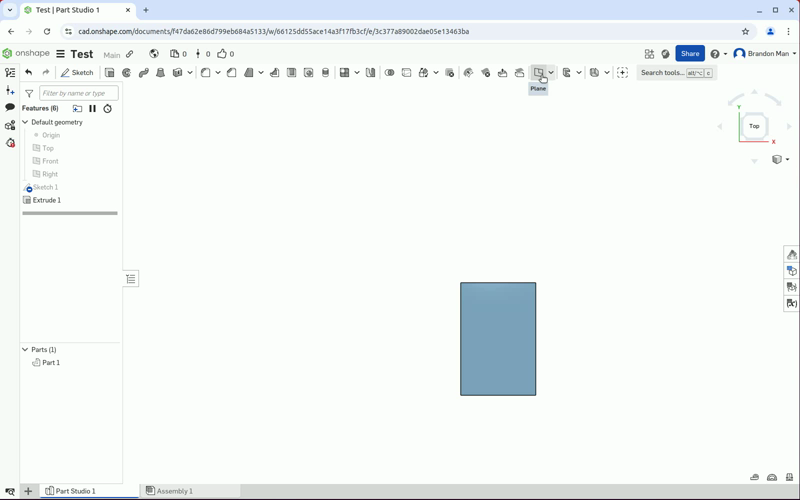
click(541, 75)
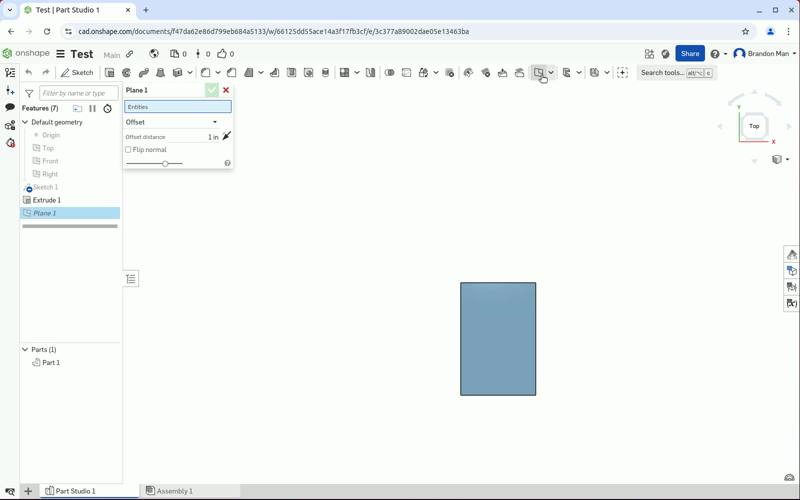
mouse_move(73, 150)
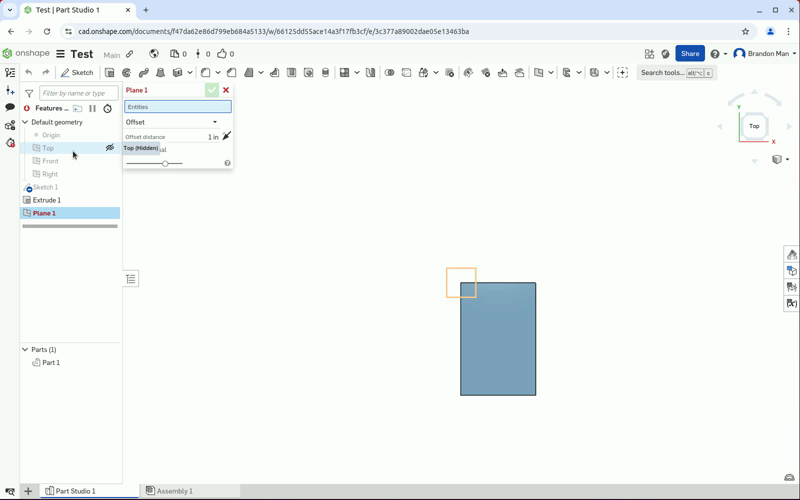
click(73, 150)
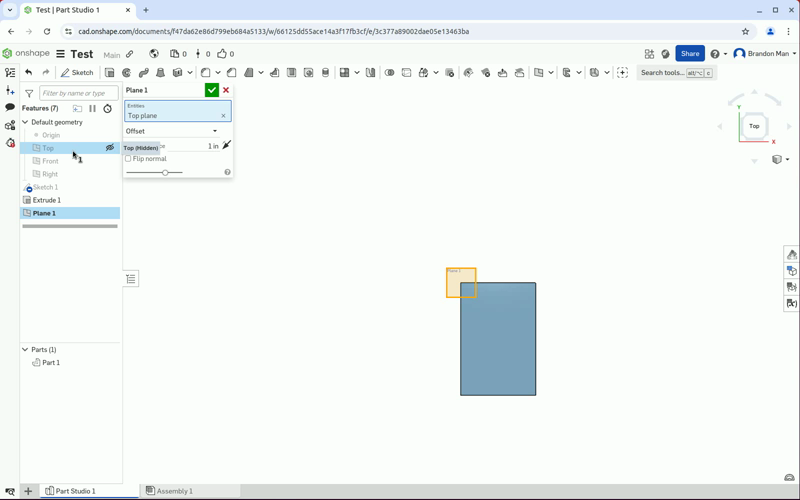
key(tab, 2)
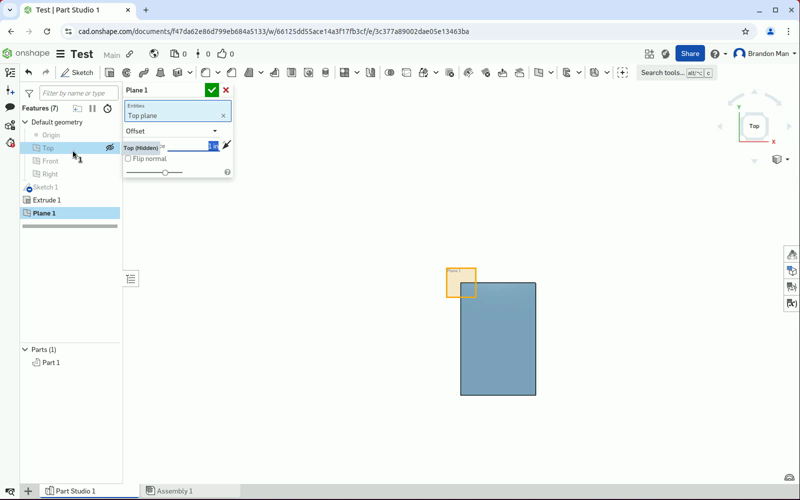
text(15.405)
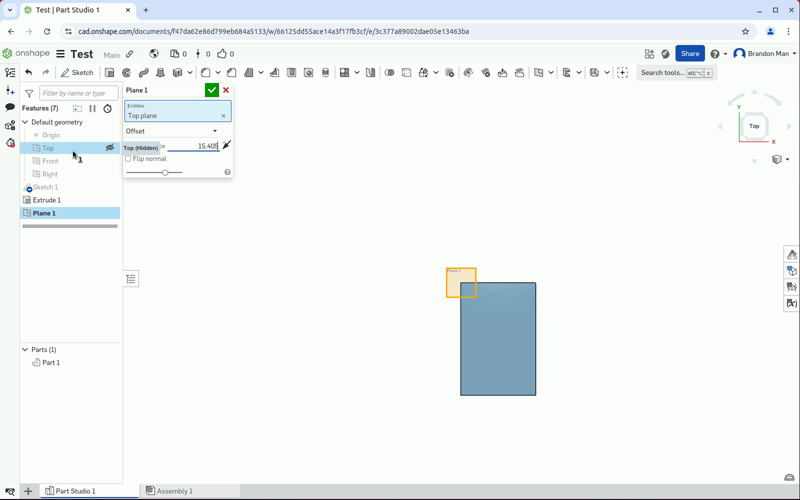
key(enter, 2)
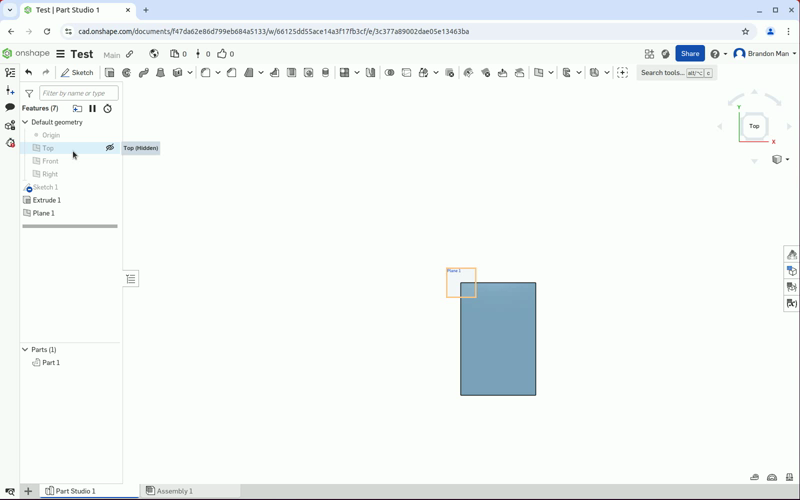
key(shift+s)
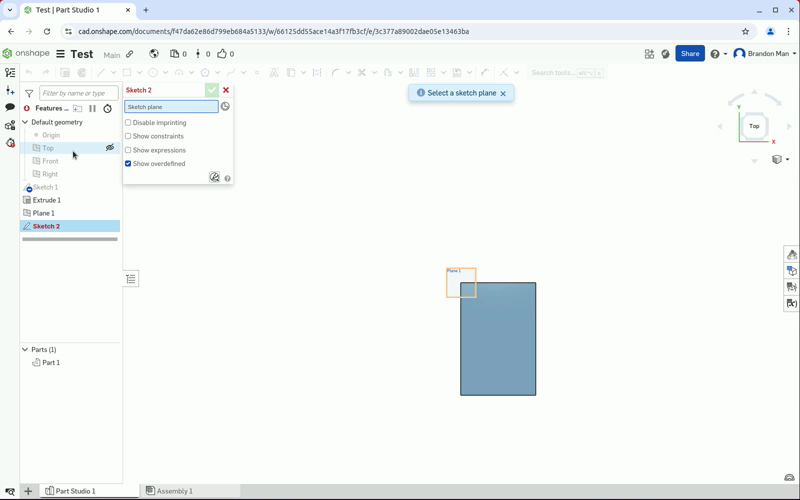
mouse_move(73, 215)
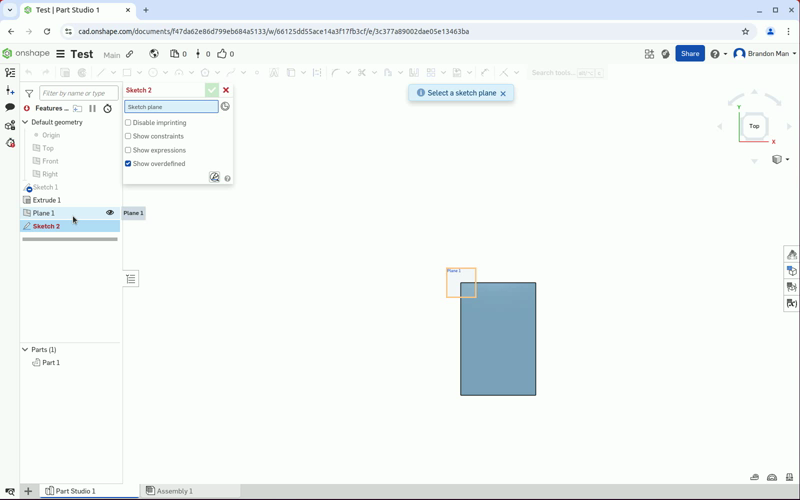
click(73, 215)
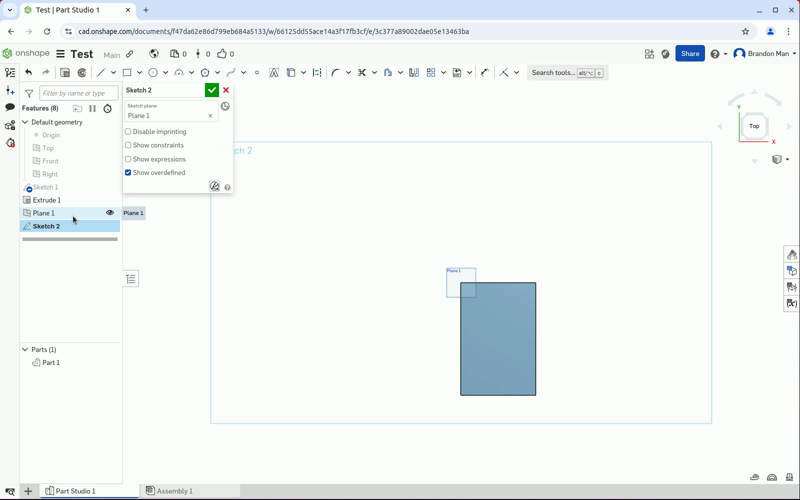
mouse_move(73, 352)
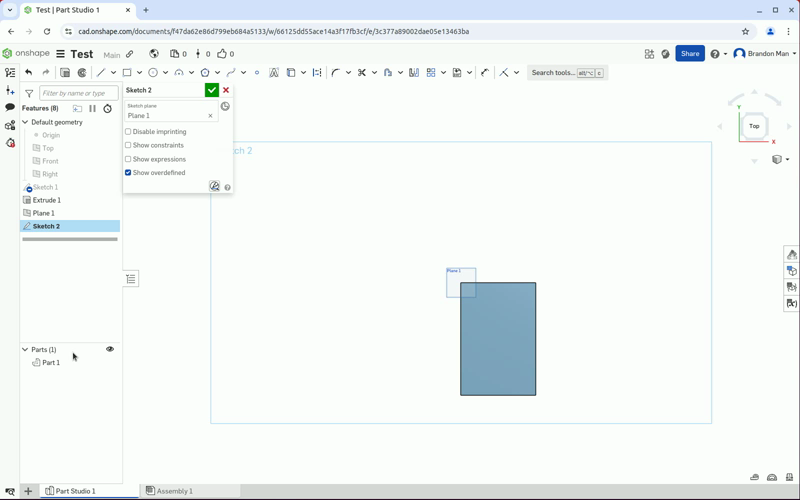
key(y)
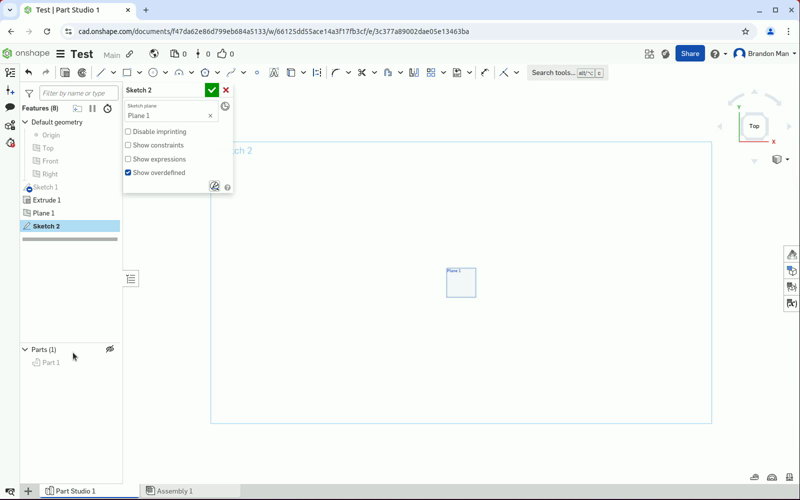
key(l)
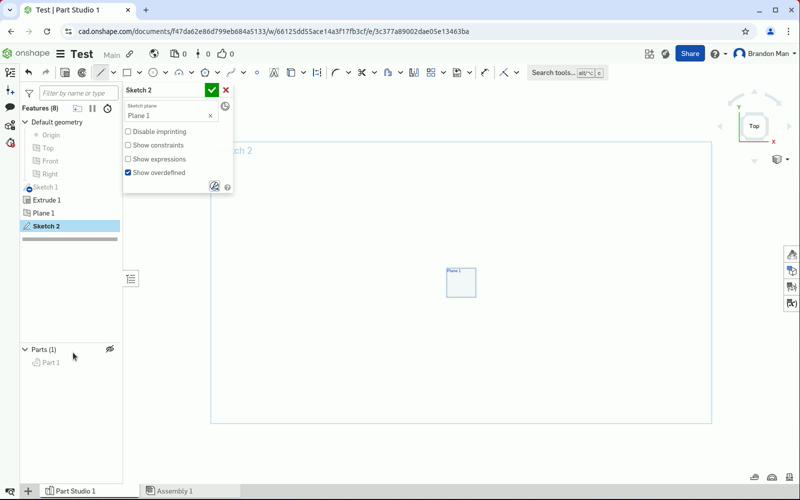
key_down(shift)
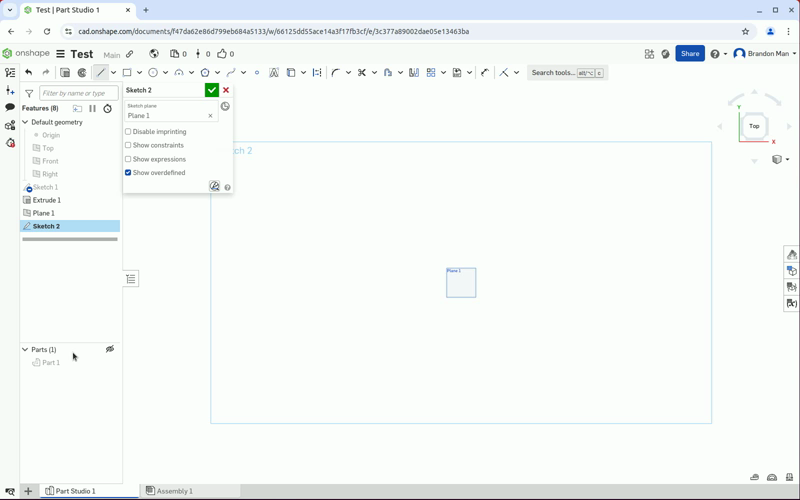
mouse_move(460, 395)
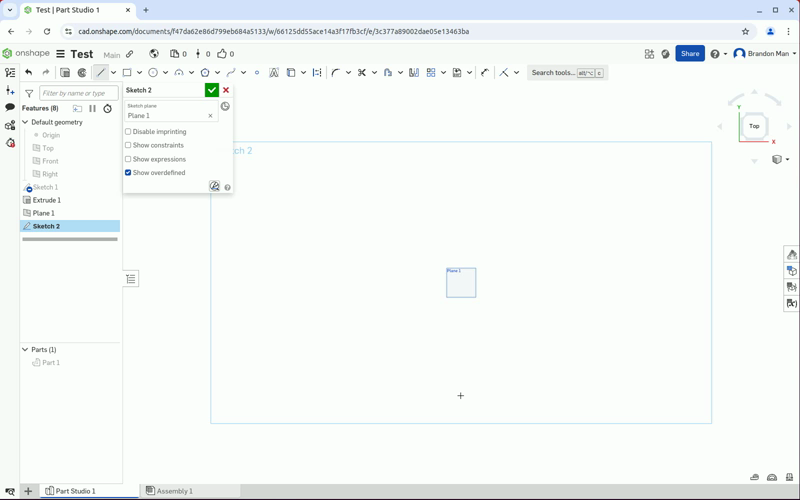
click(460, 395)
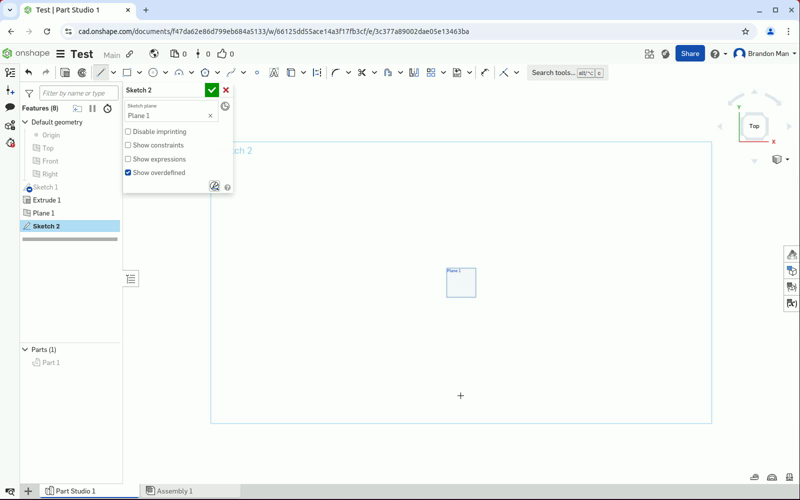
key_up(shift)
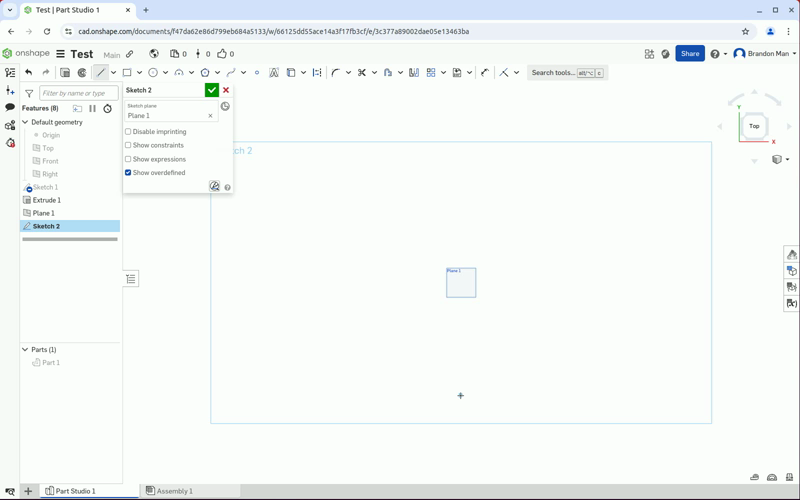
key_down(shift)
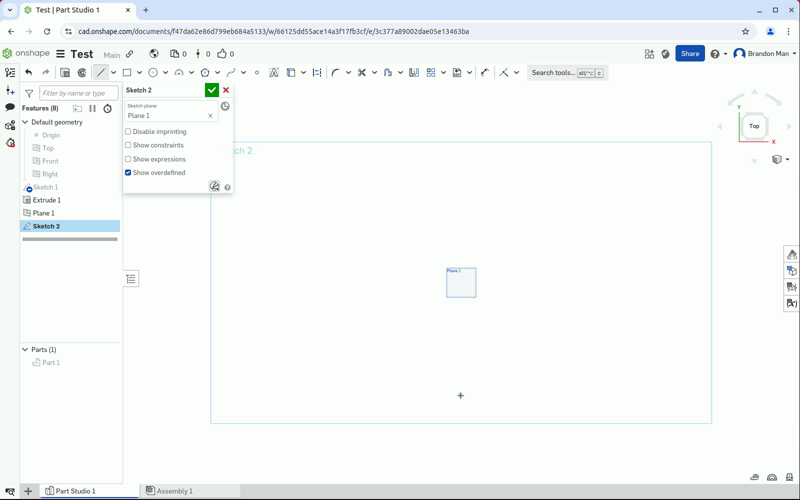
mouse_move(534, 395)
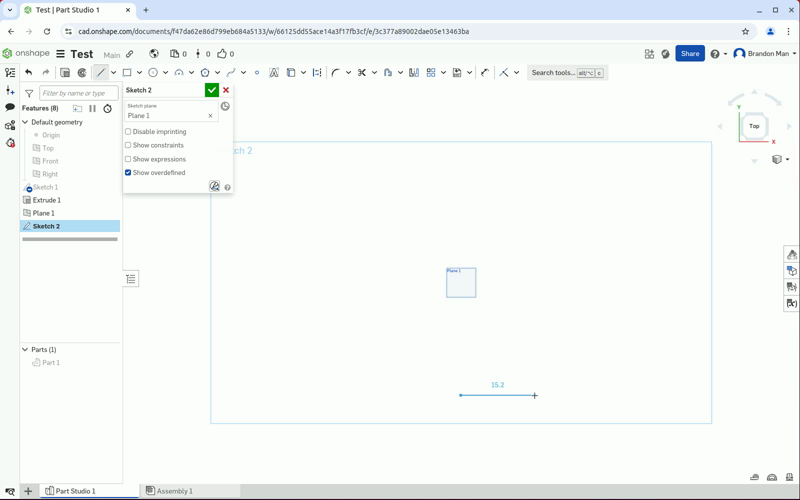
click(534, 395)
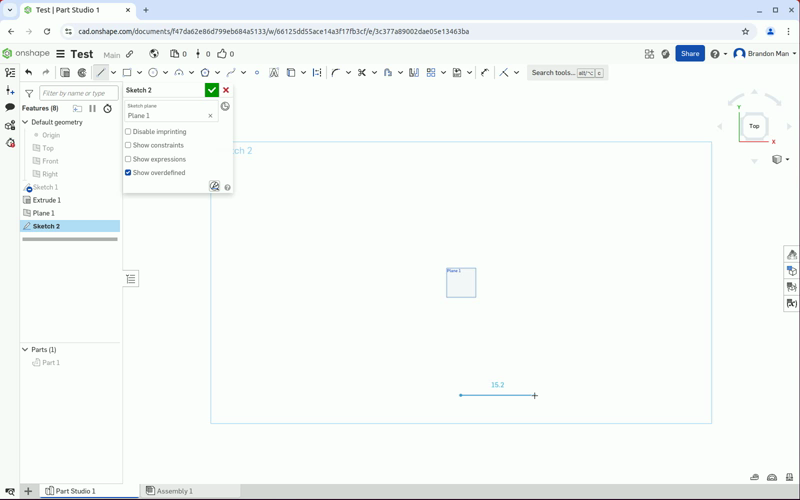
key_up(shift)
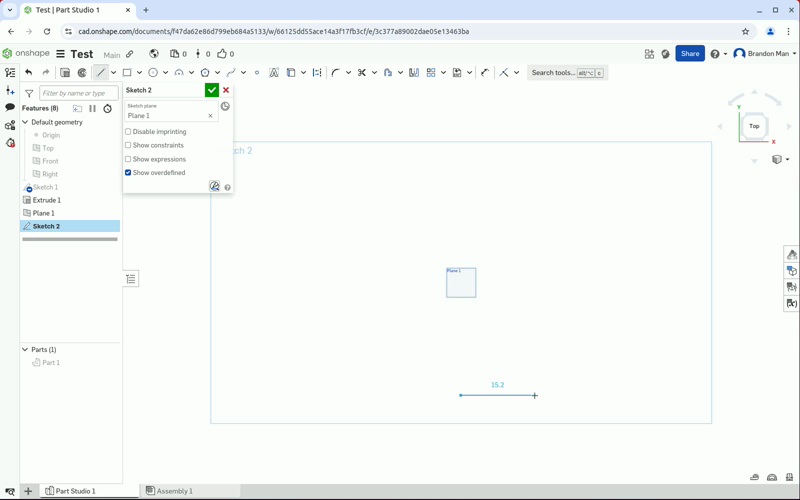
key_down(shift)
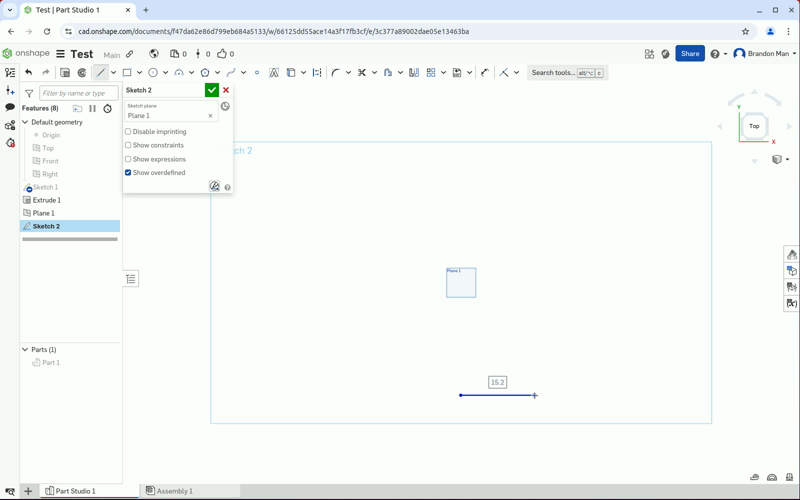
mouse_move(534, 284)
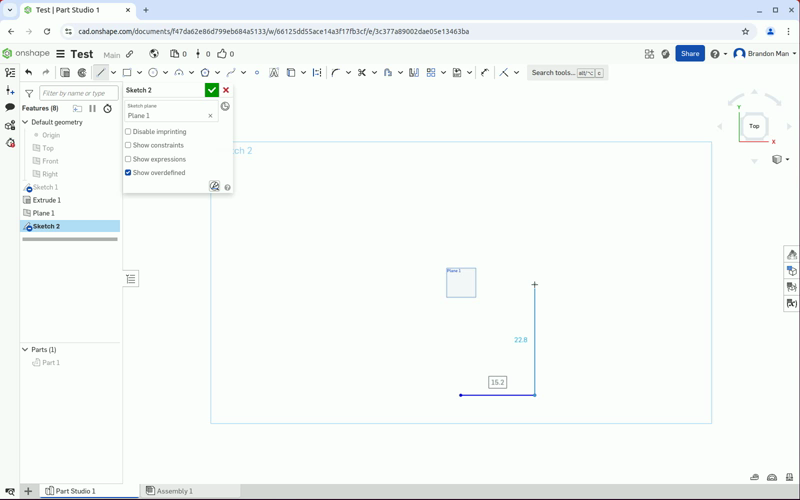
click(534, 284)
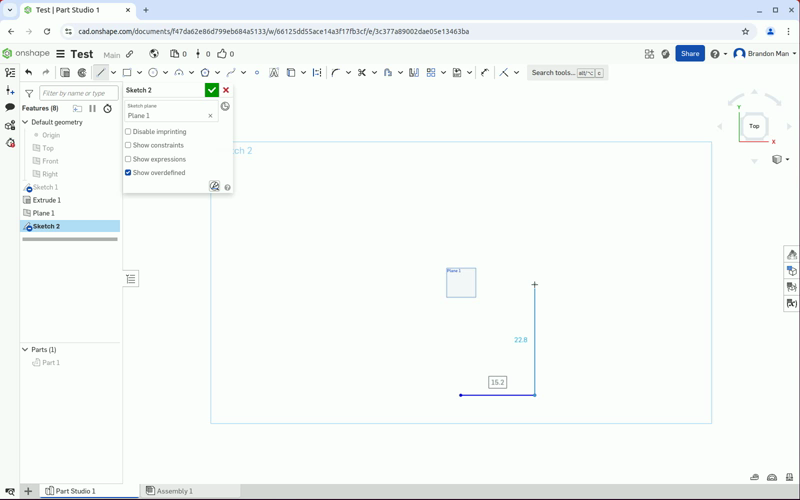
key_up(shift)
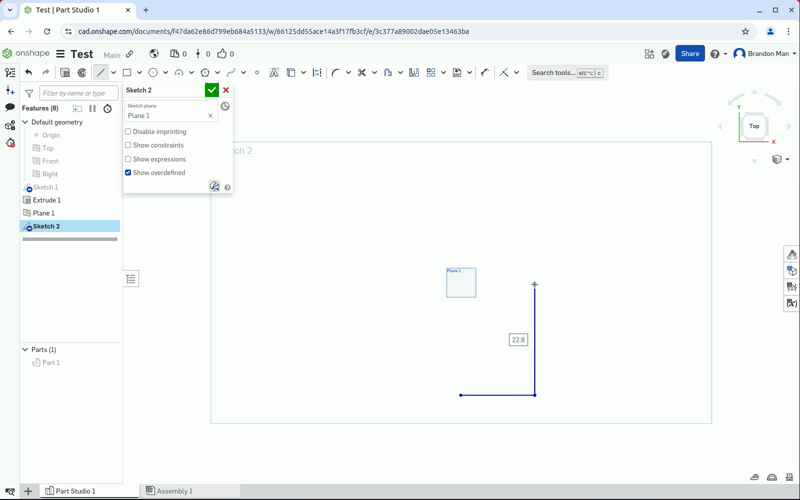
key_down(shift)
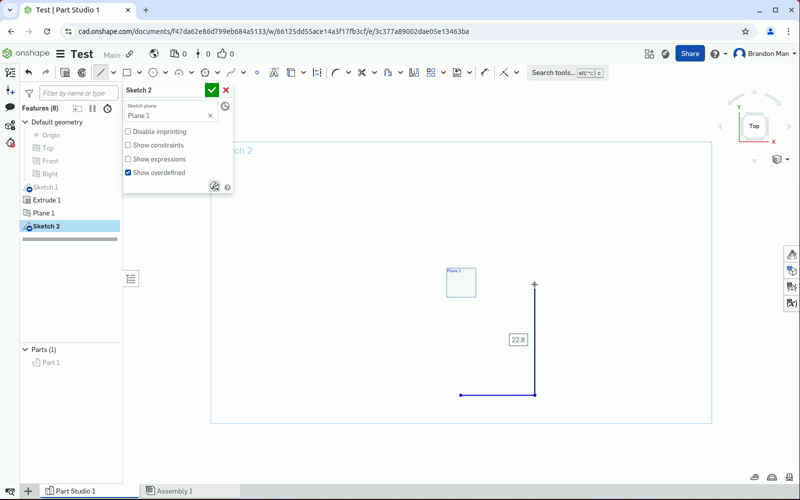
mouse_move(460, 284)
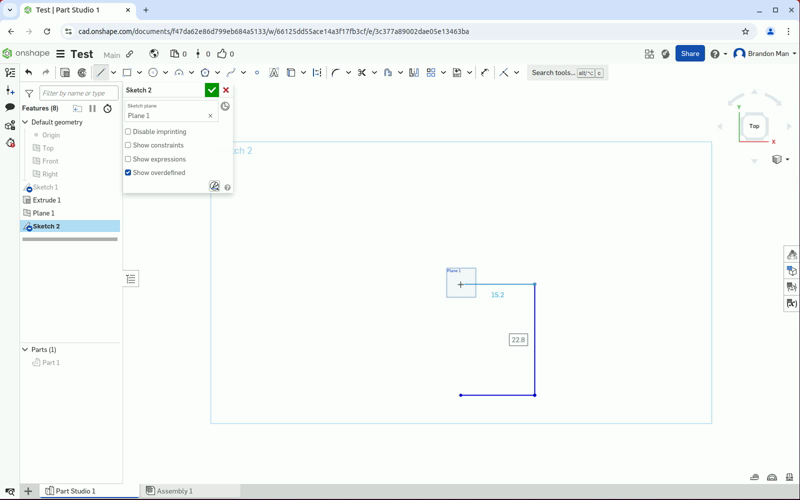
click(460, 284)
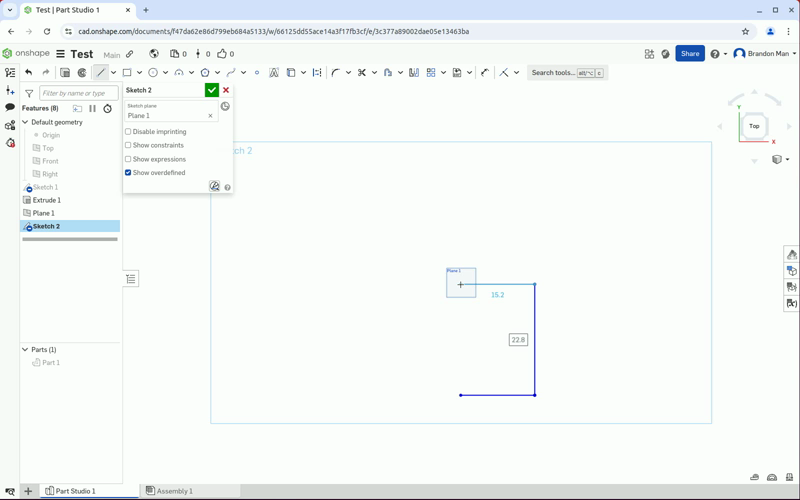
key_up(shift)
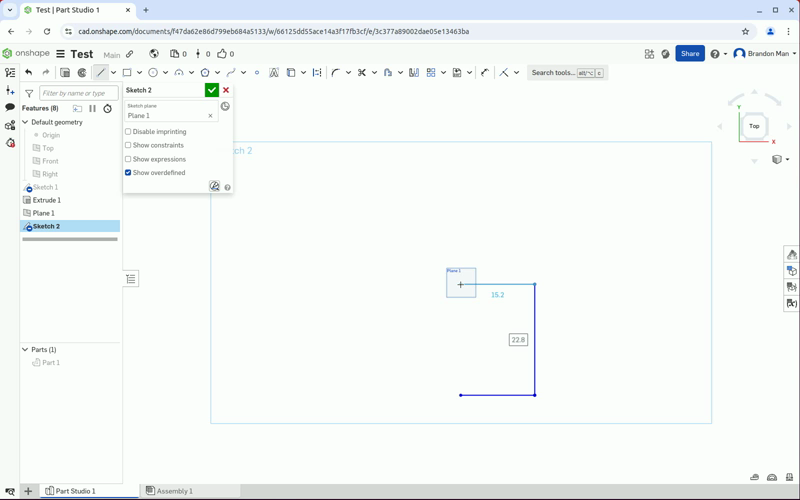
key_down(shift)
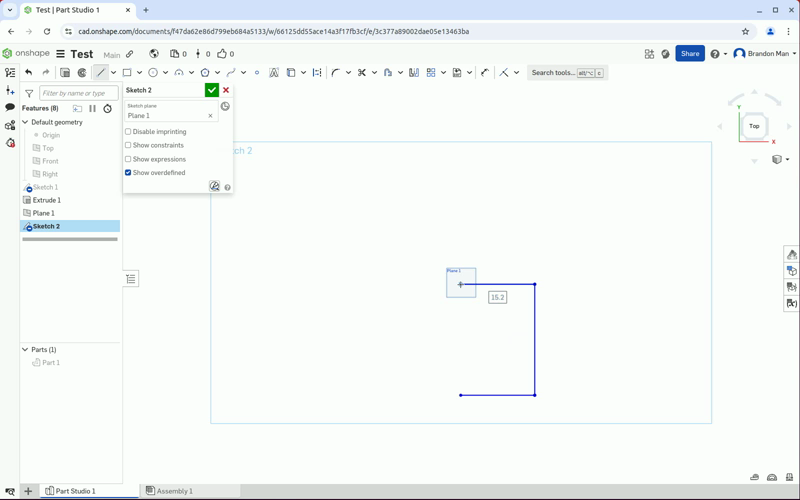
mouse_move(460, 395)
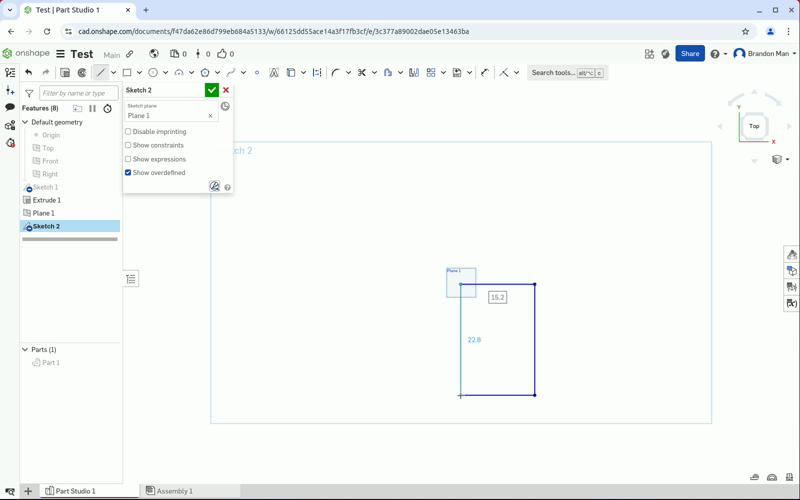
key_up(shift)
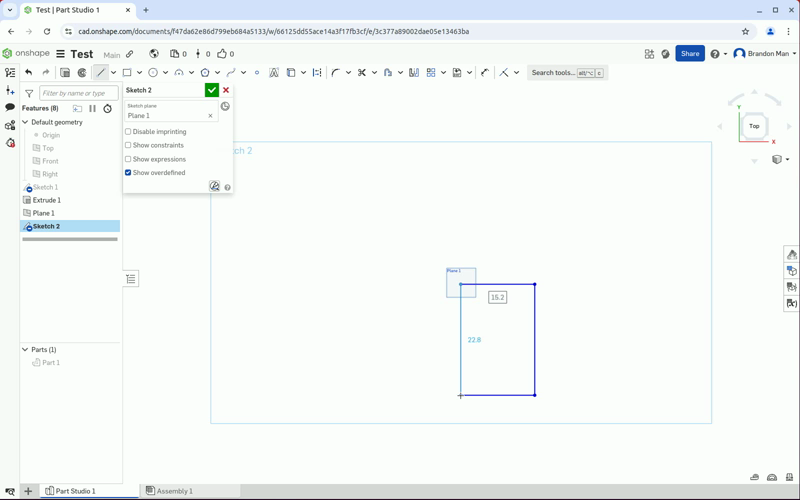
click(460, 395)
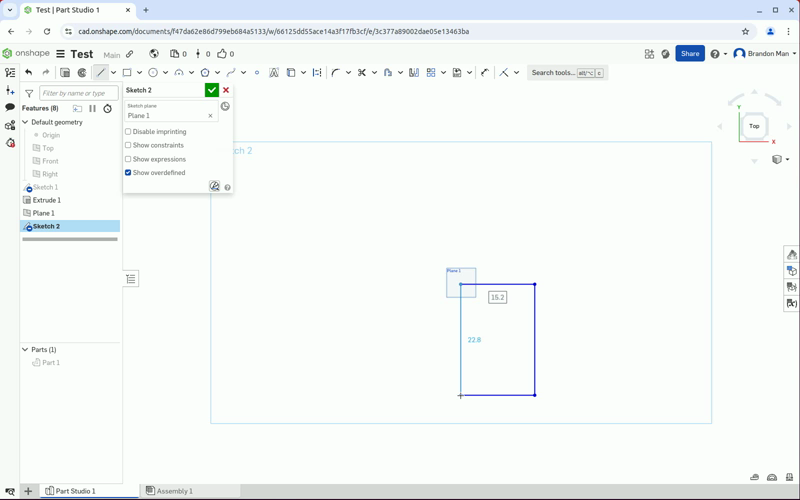
key(esc)
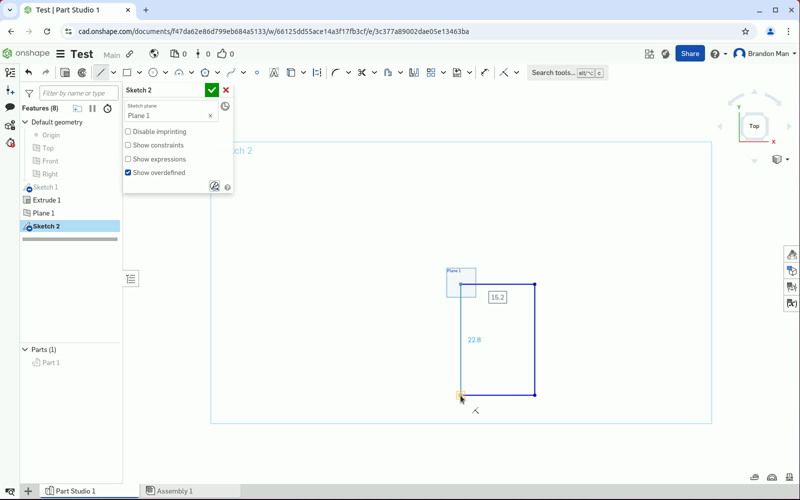
mouse_move(466, 329)
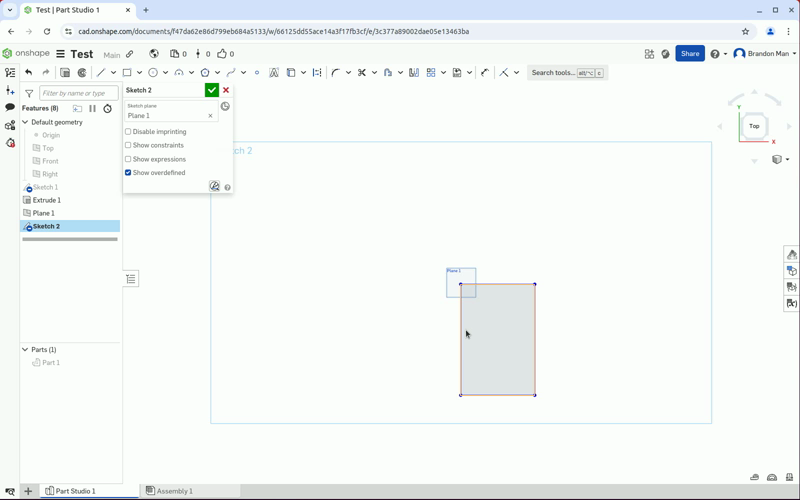
click(466, 329)
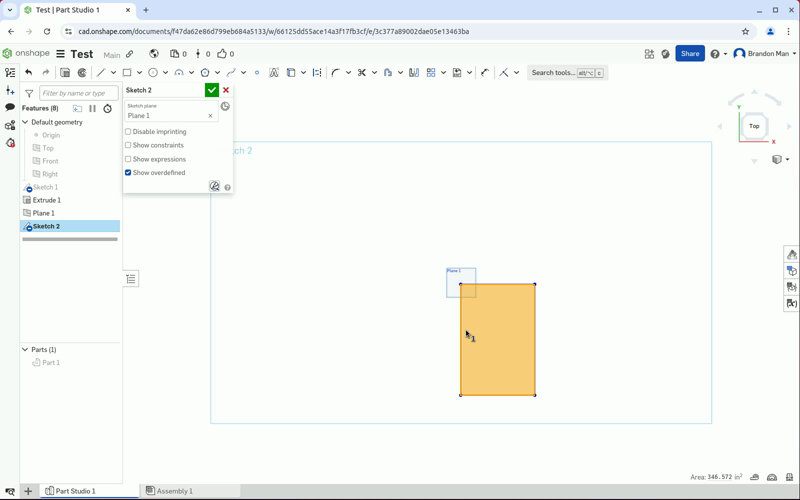
mouse_move(73, 352)
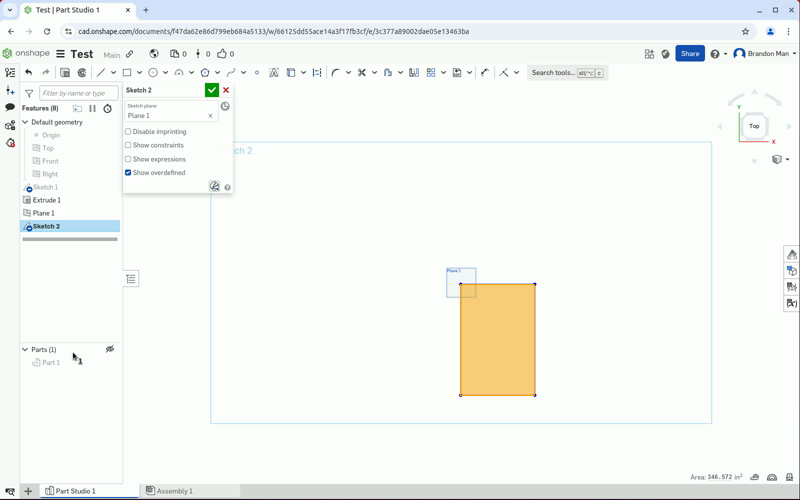
key(shift+y)
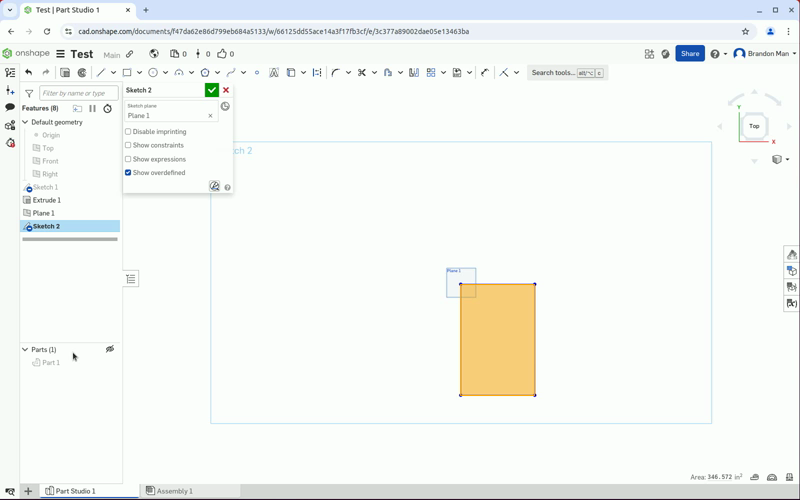
key(shift+e)
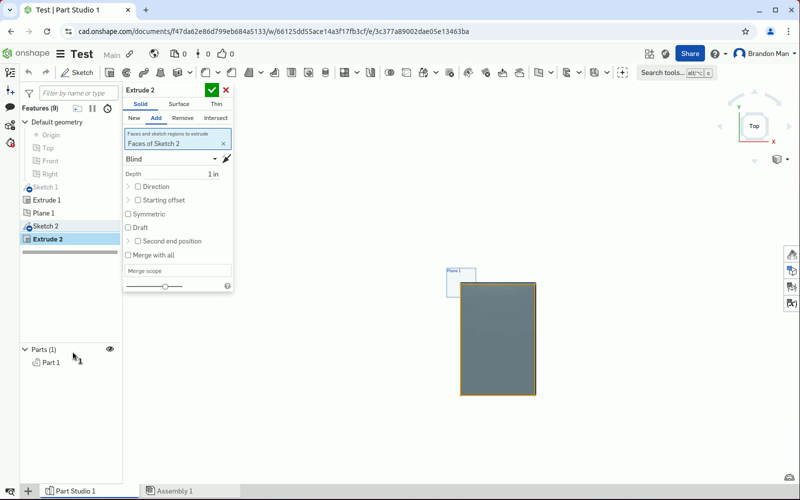
mouse_move(143, 106)
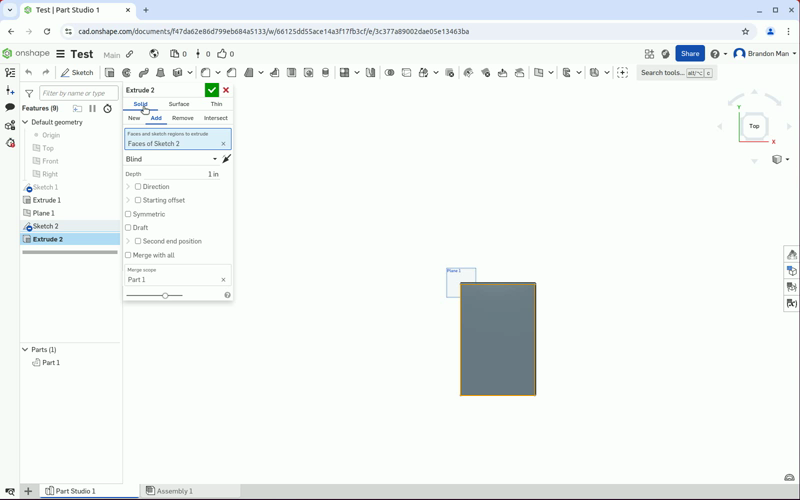
click(143, 106)
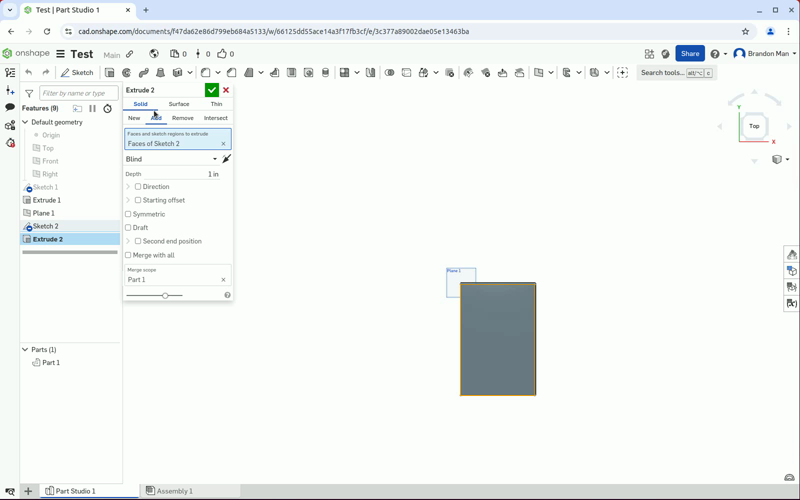
mouse_move(186, 120)
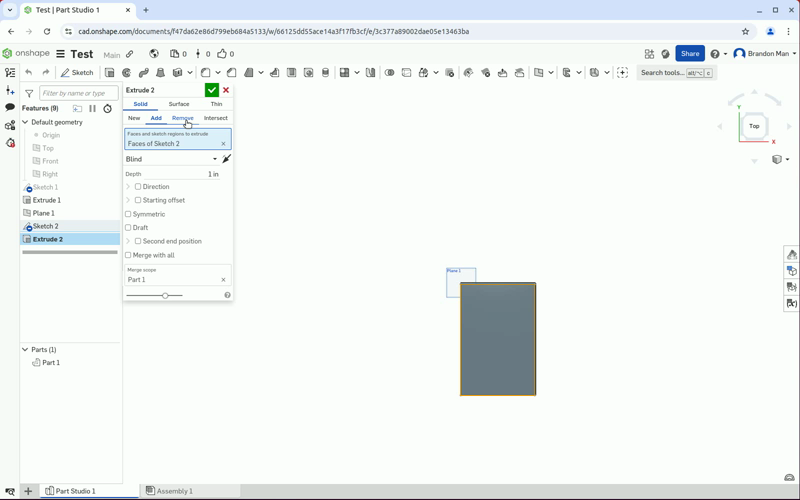
click(186, 120)
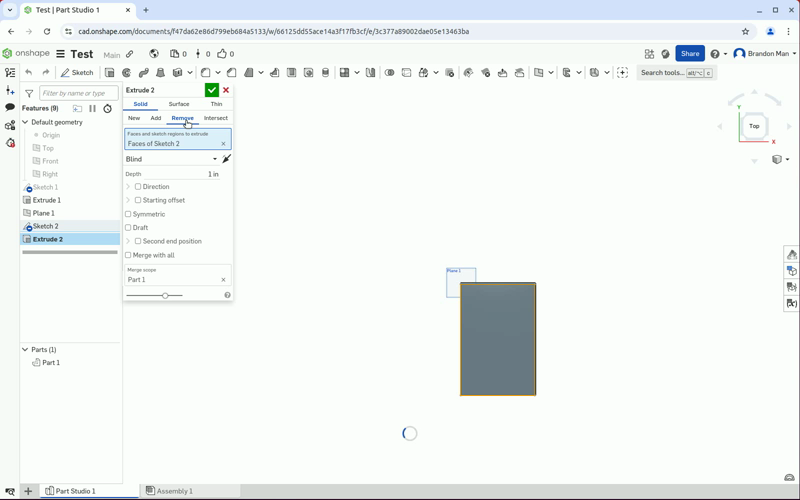
key(tab, 4)
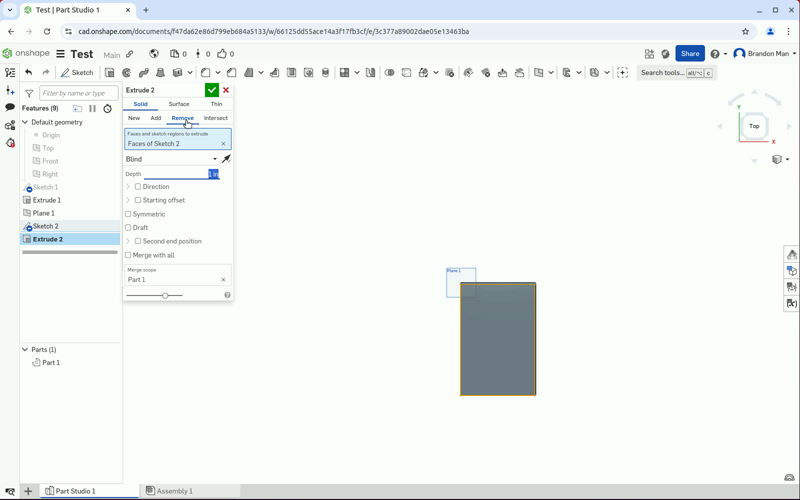
text(15.165)
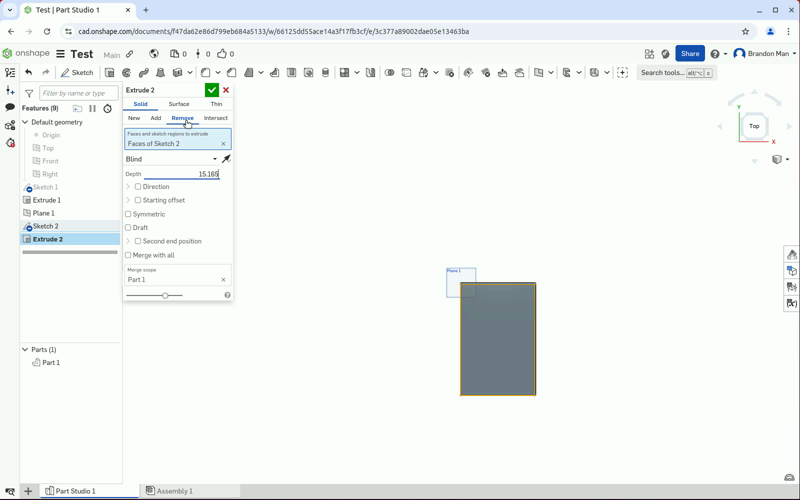
key(tab, 6)
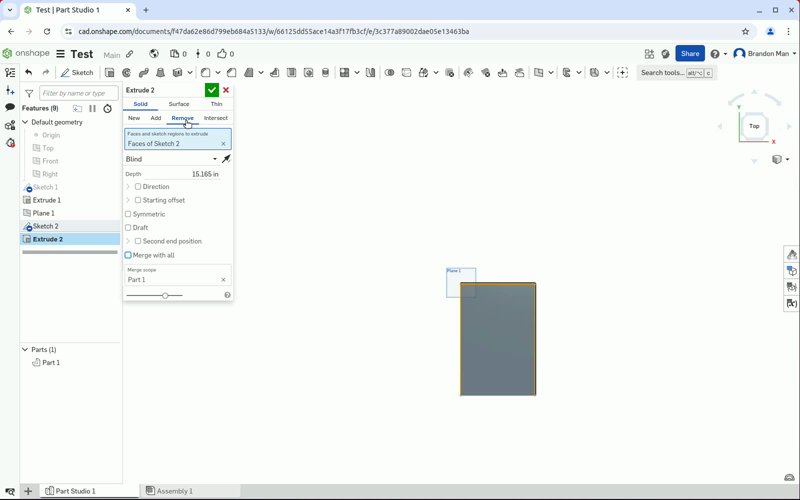
key(space)
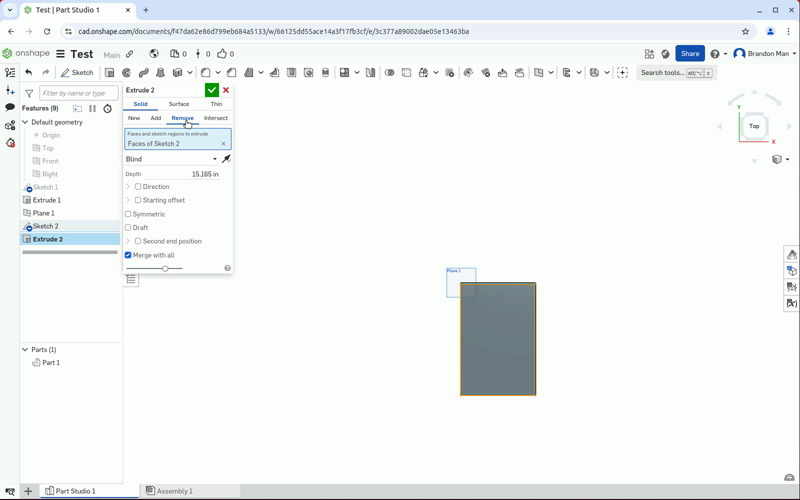
key(enter)
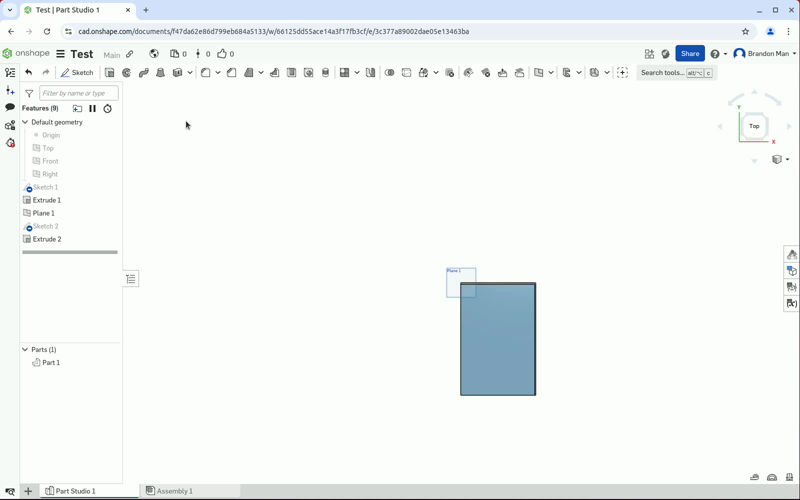
key(shift+h)
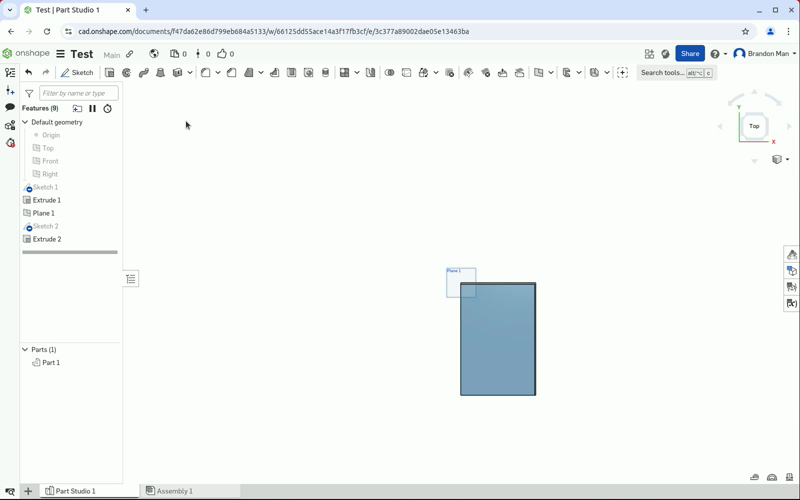
key(shift+h)
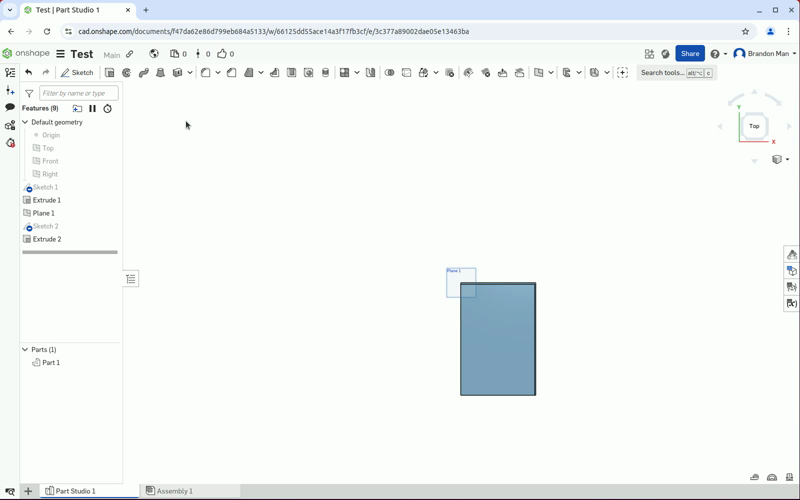
mouse_move(73, 189)
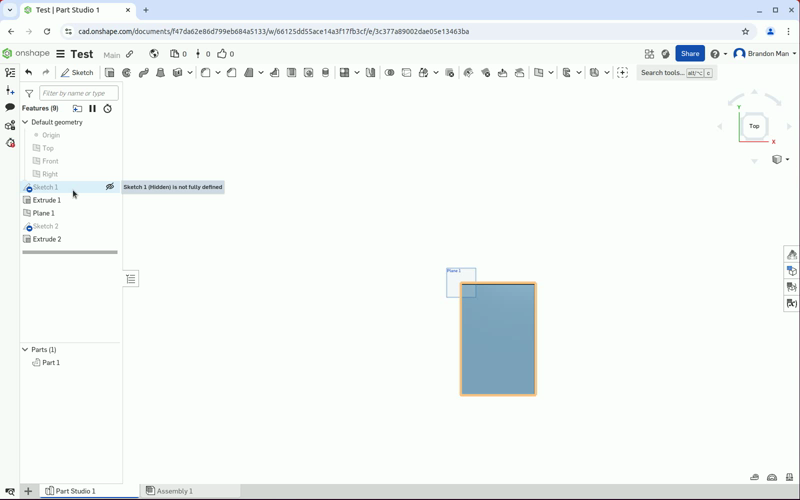
click(73, 189)
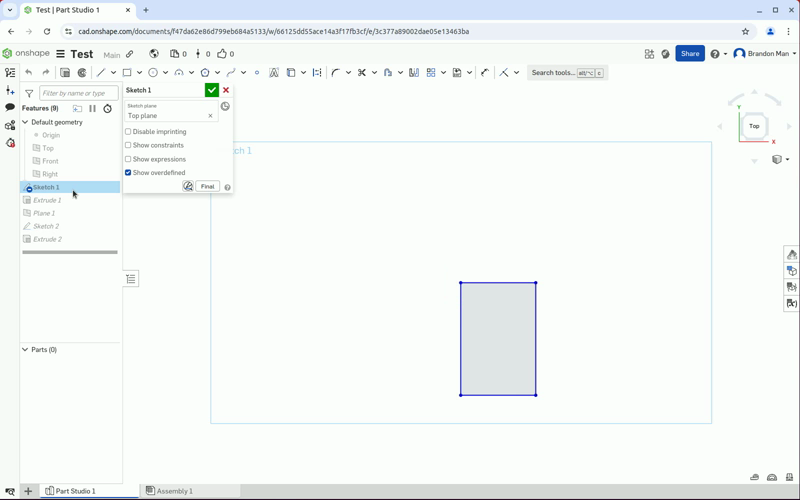
mouse_move(229, 92)
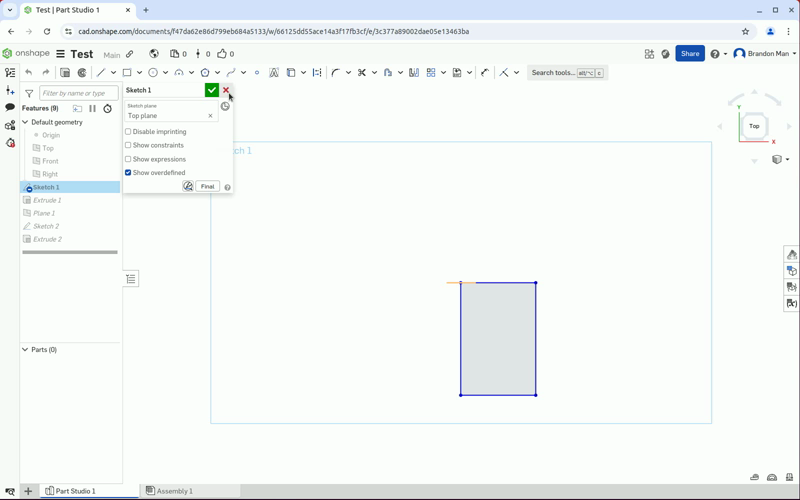
click(229, 92)
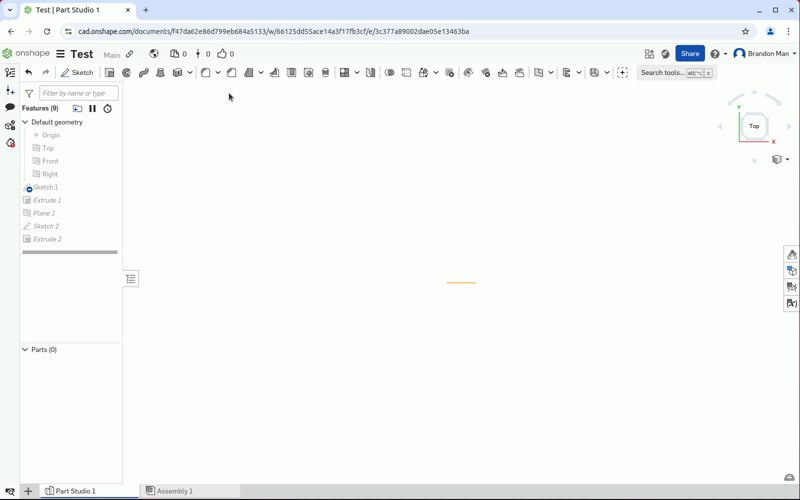
mouse_move(73, 352)
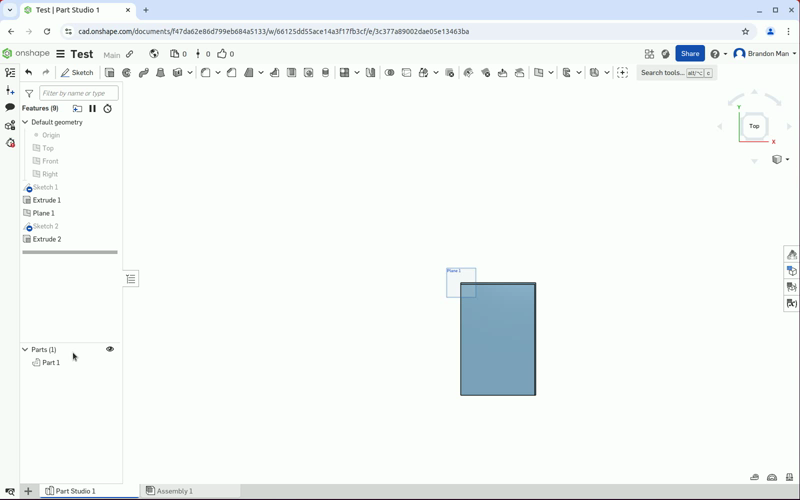
key(y)
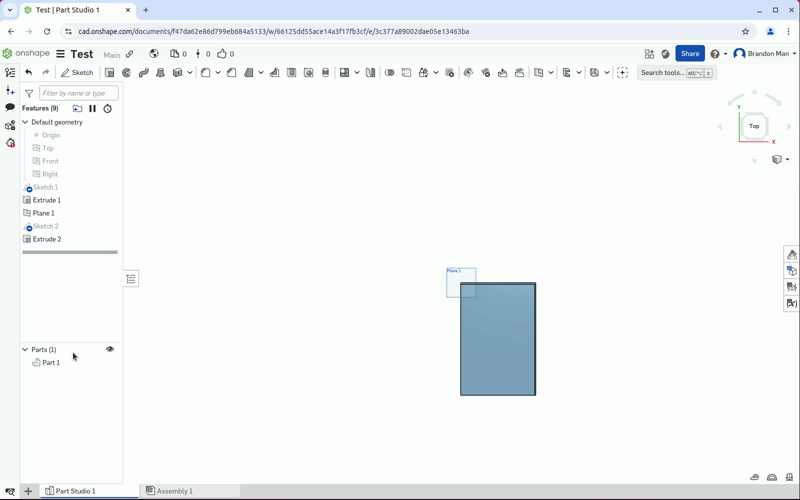
key(shift+p)
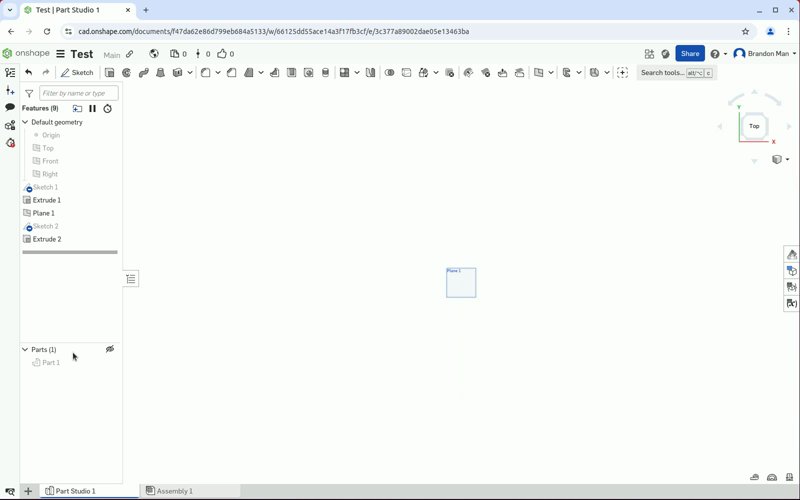
key(space)
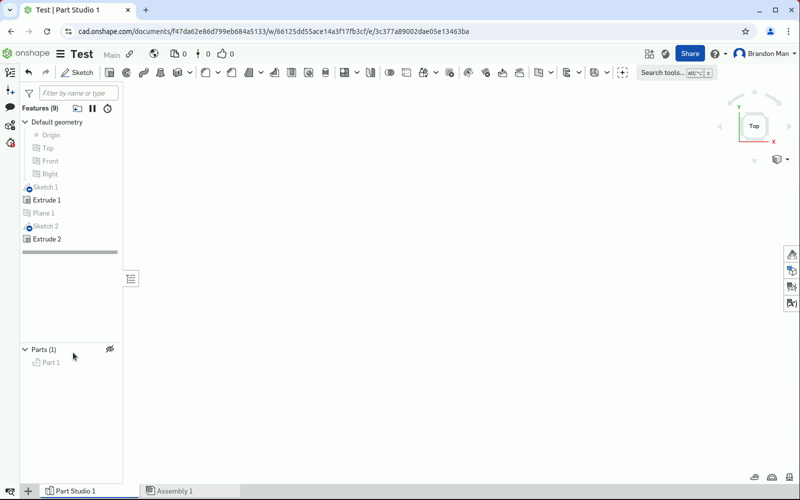
key_down(shift)
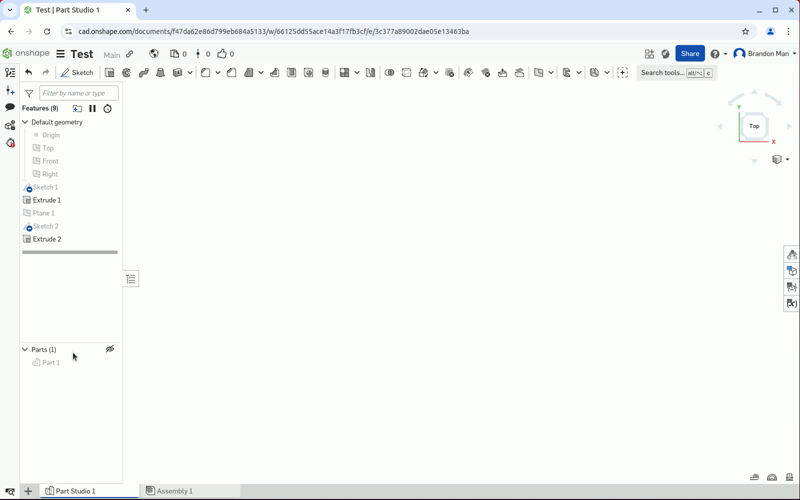
key(up)
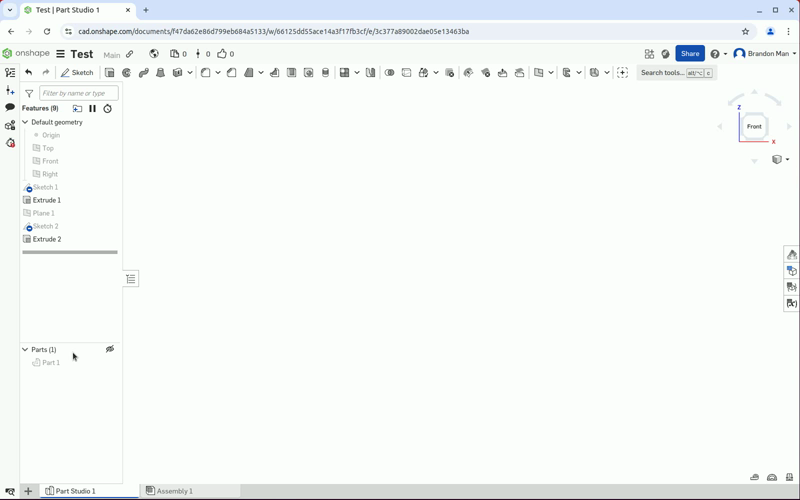
key_up(shift)
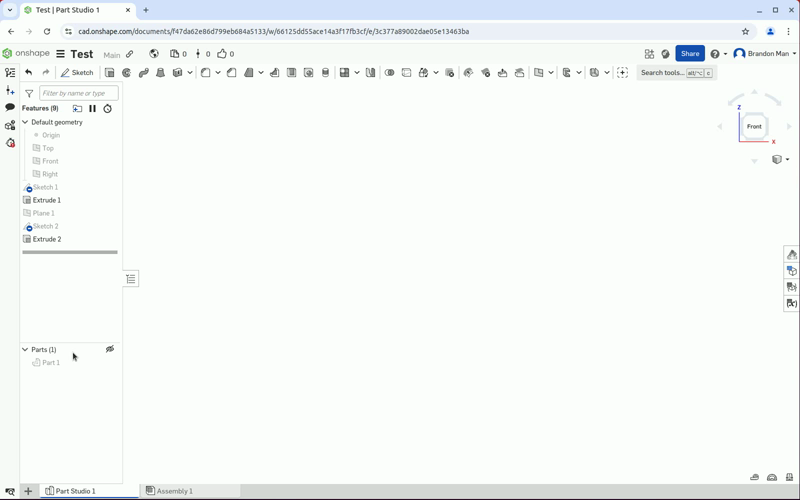
mouse_move(73, 352)
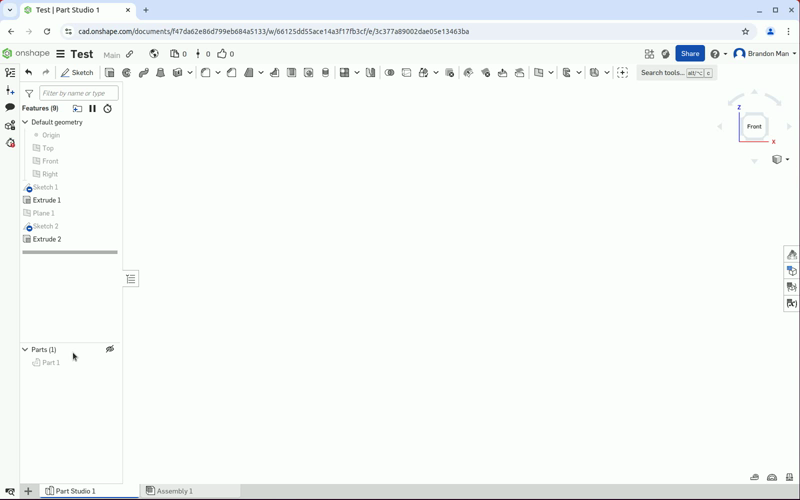
key(shift+y)
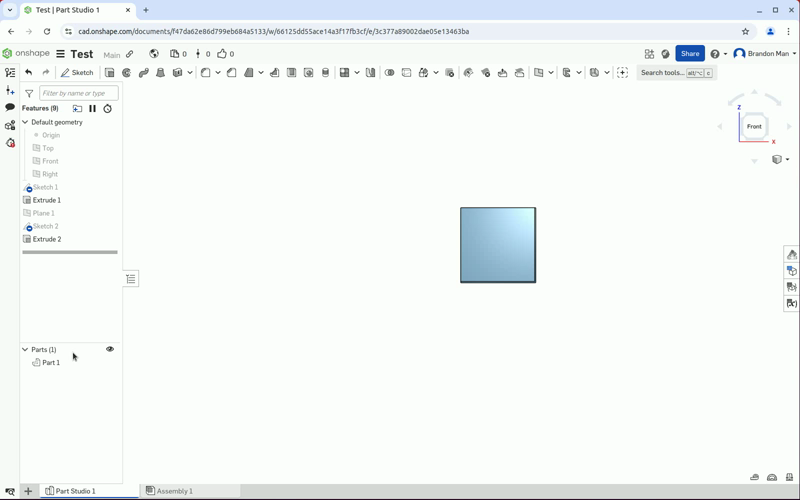
mouse_move(541, 75)
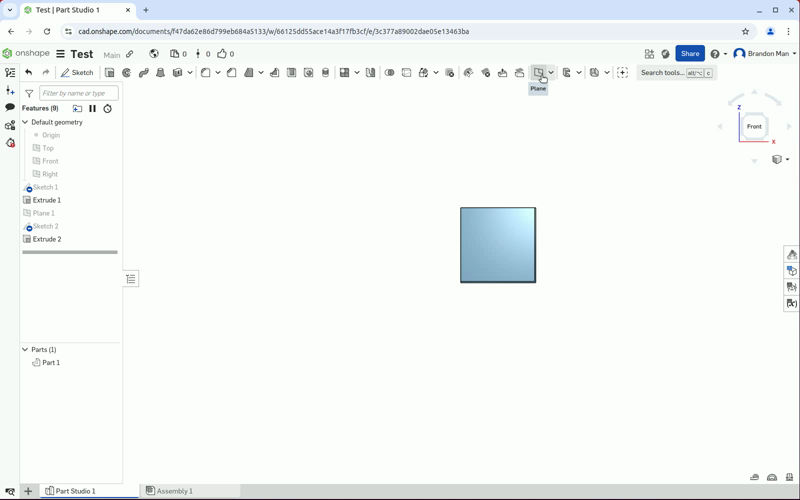
click(541, 75)
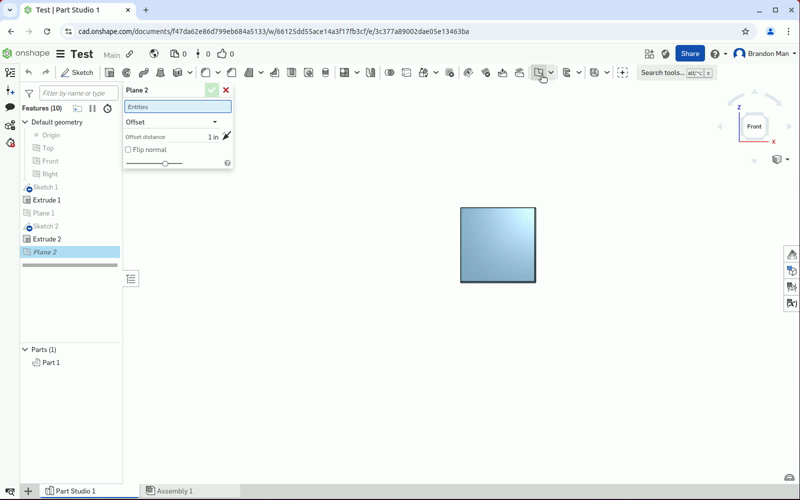
mouse_move(73, 163)
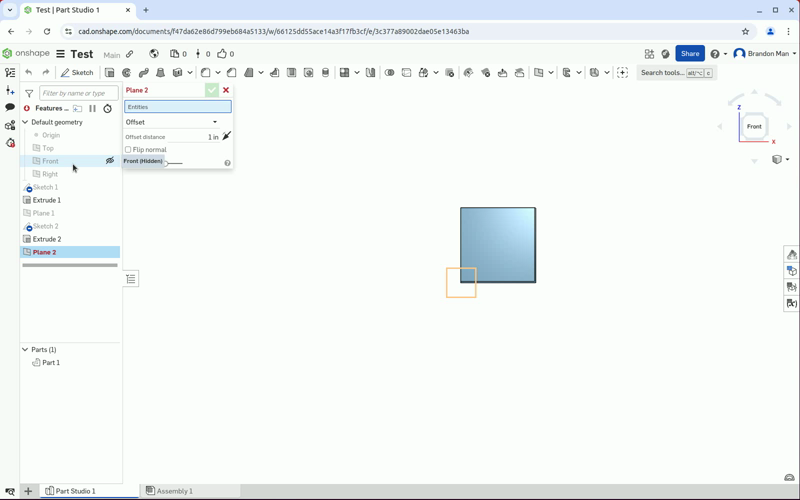
click(73, 163)
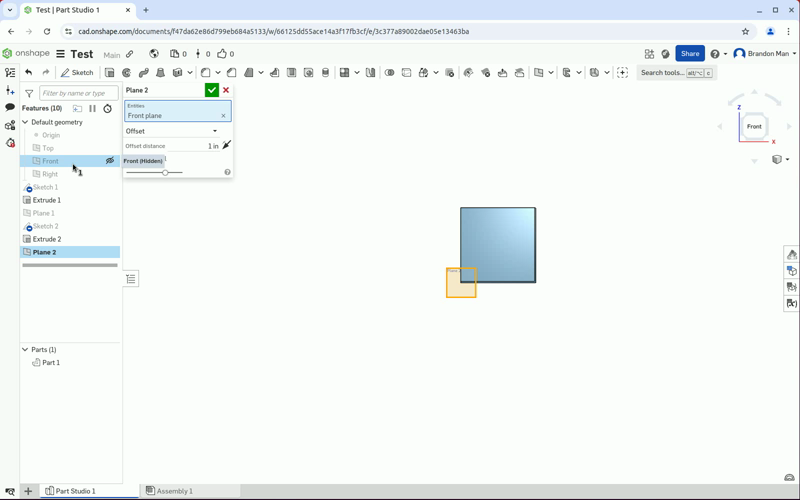
key(tab, 2)
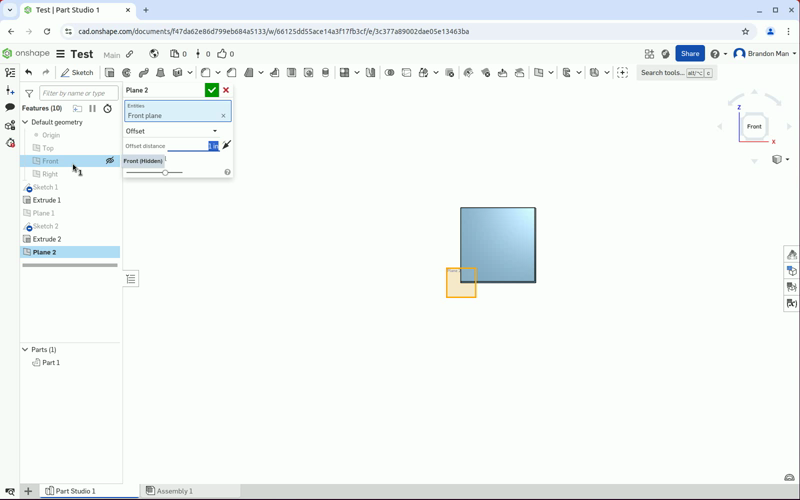
text(23.108)
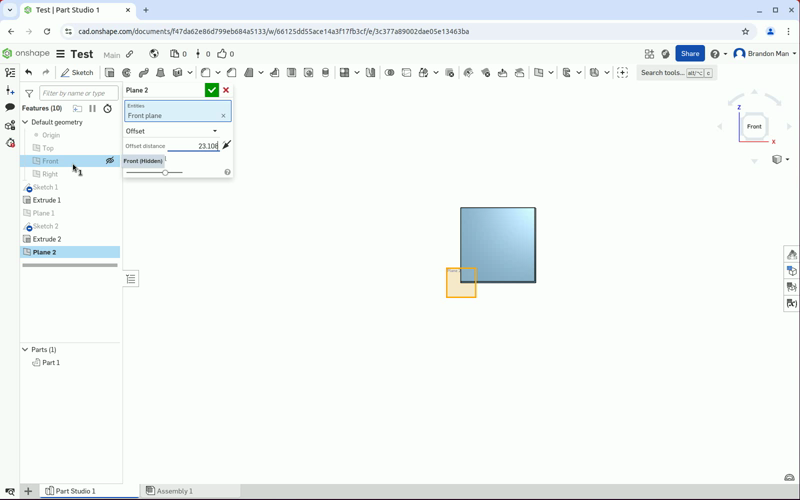
key(enter, 2)
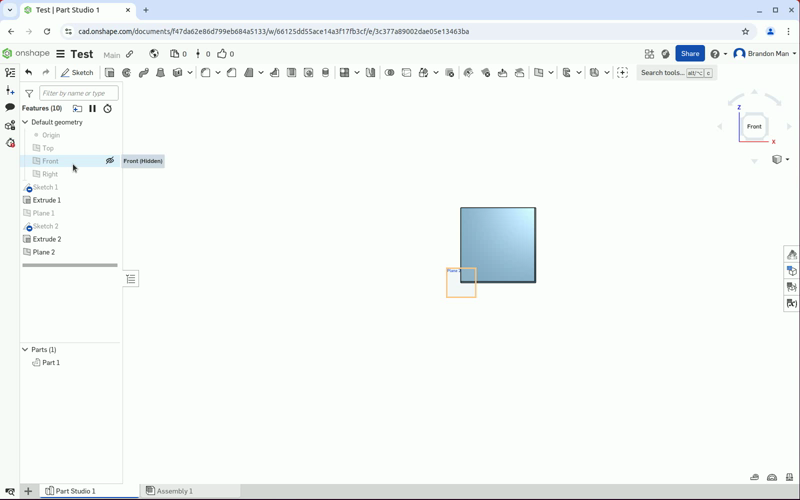
key(shift+s)
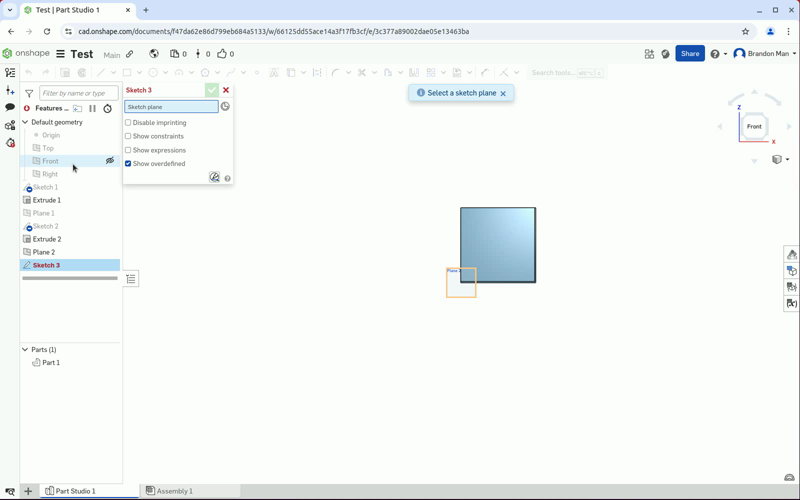
mouse_move(73, 254)
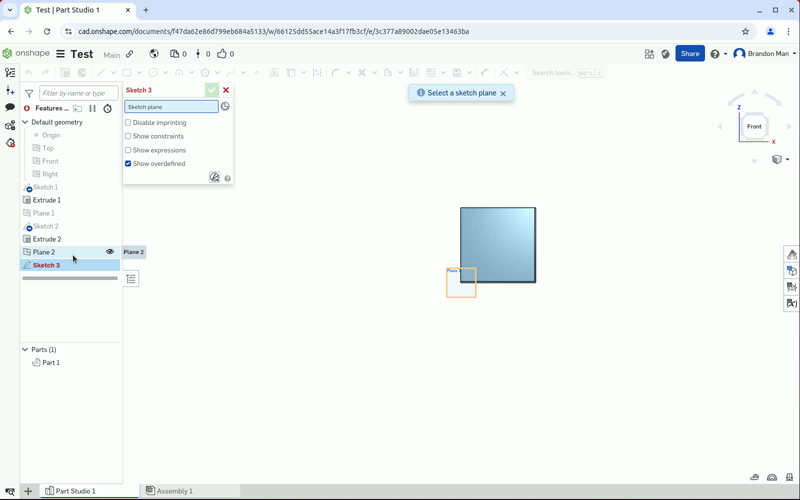
click(73, 254)
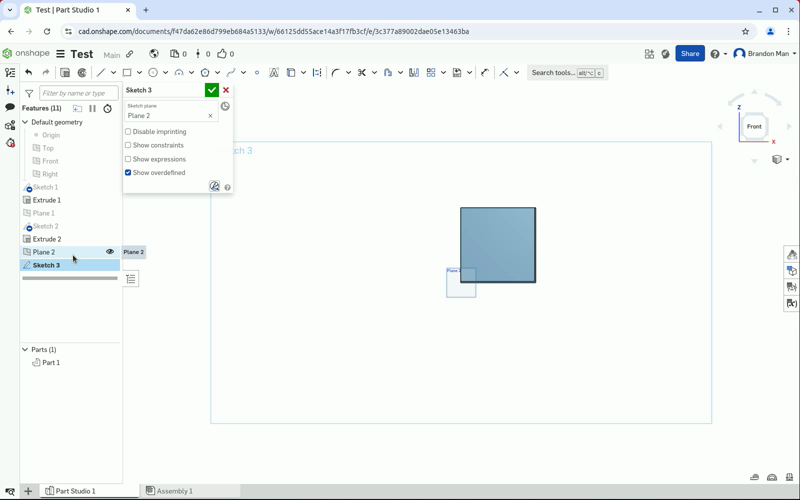
mouse_move(73, 352)
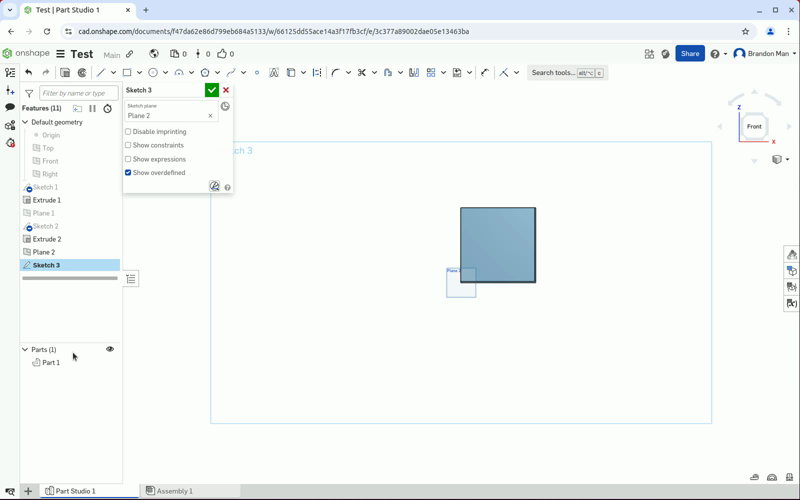
key(y)
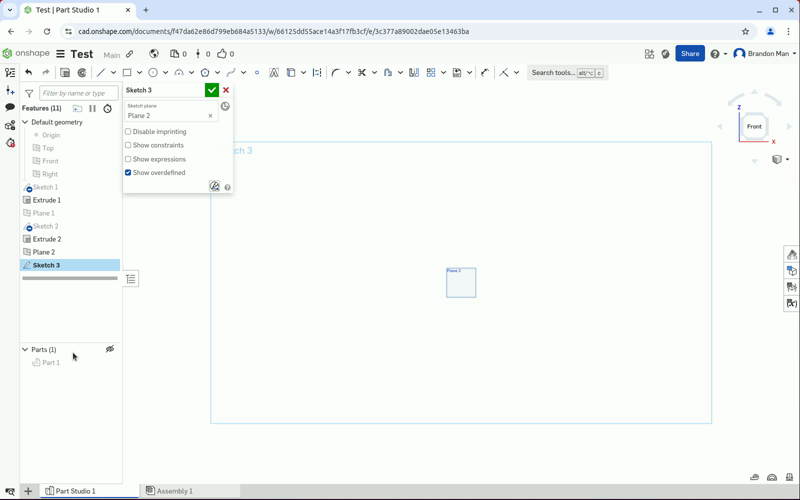
key(c)
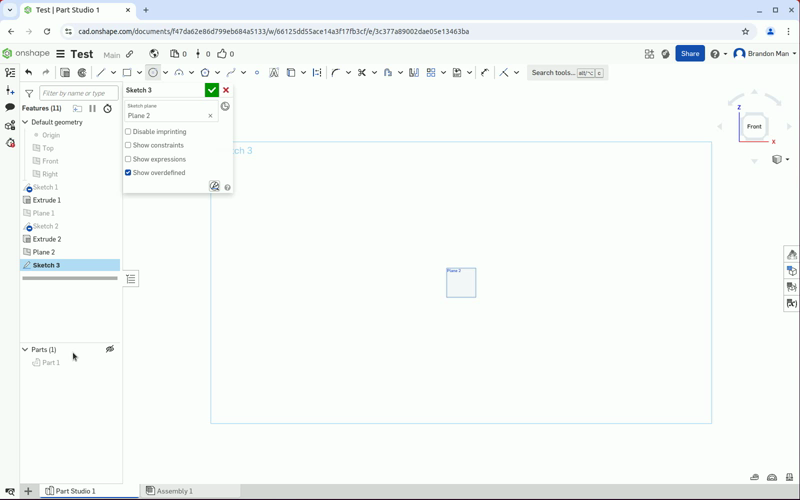
key_down(shift)
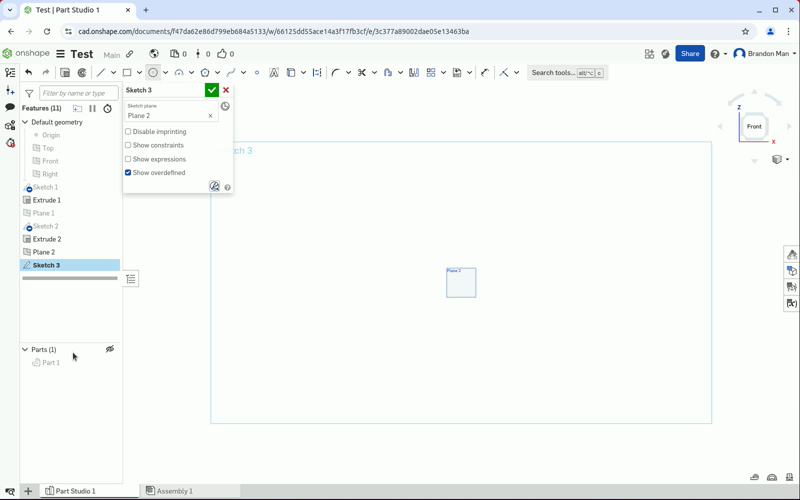
mouse_move(498, 228)
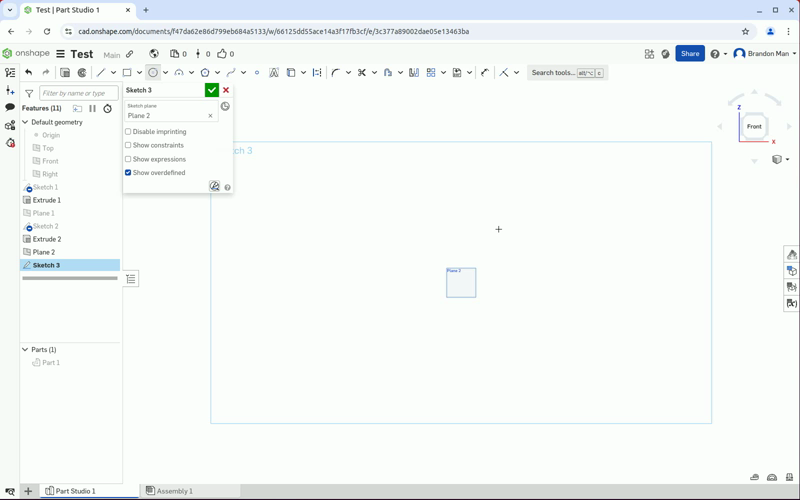
click(498, 228)
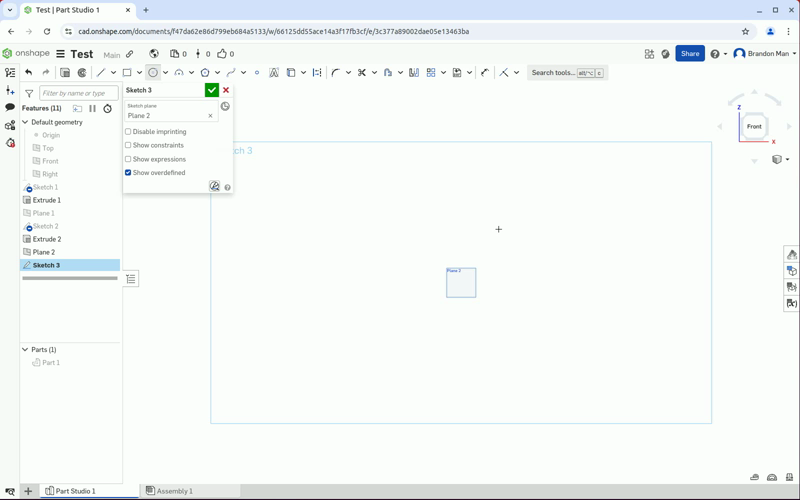
key_up(shift)
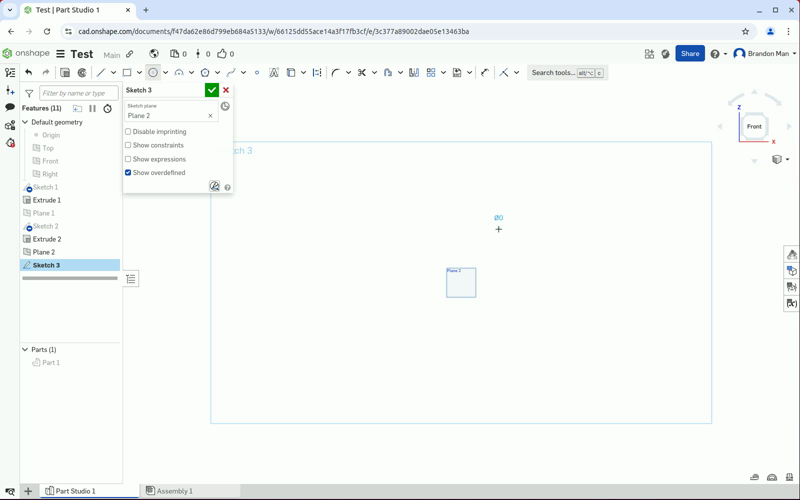
mouse_move(508, 228)
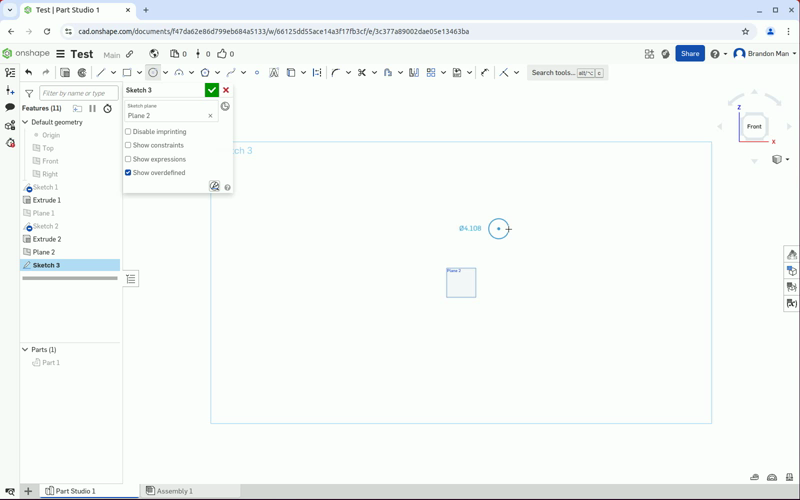
click(508, 228)
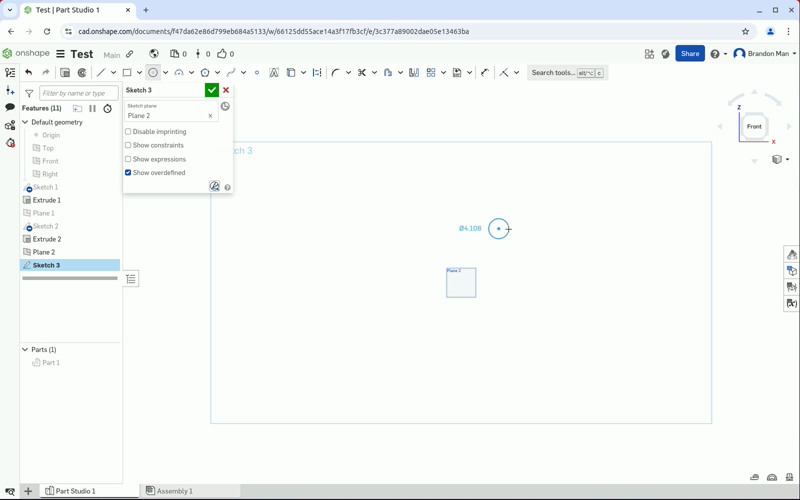
key(esc)
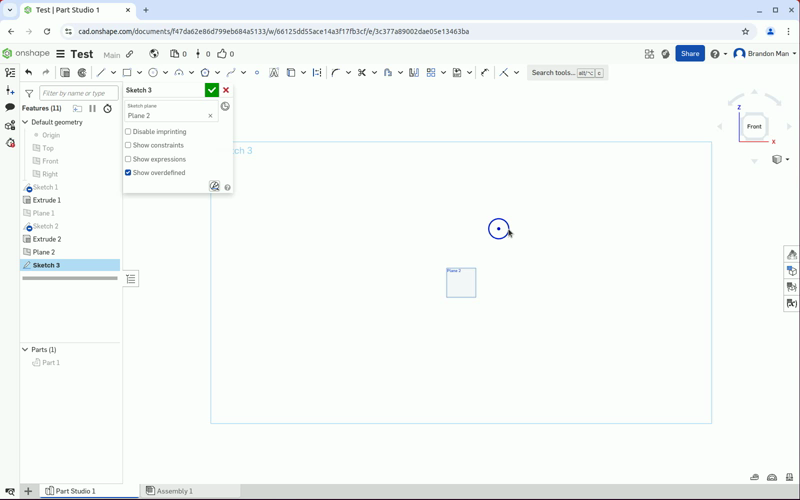
mouse_move(505, 233)
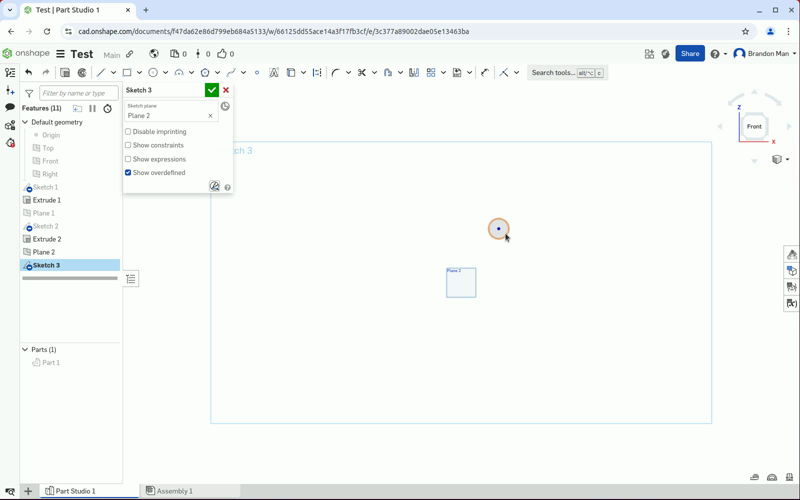
scroll(6)
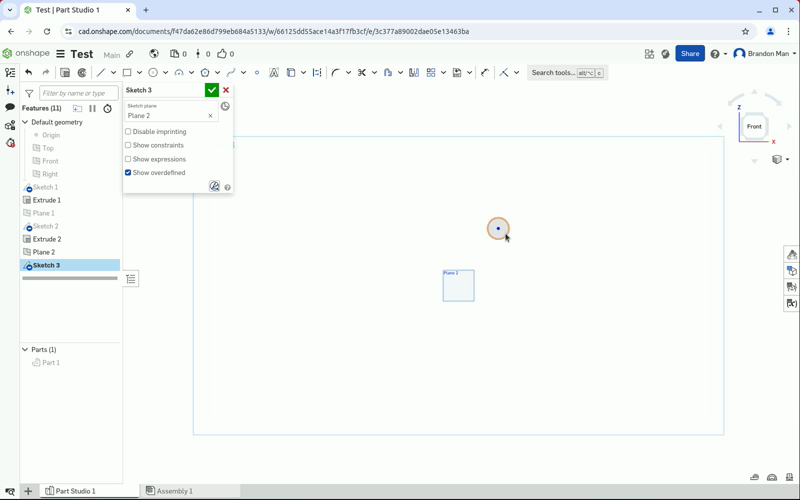
scroll(6)
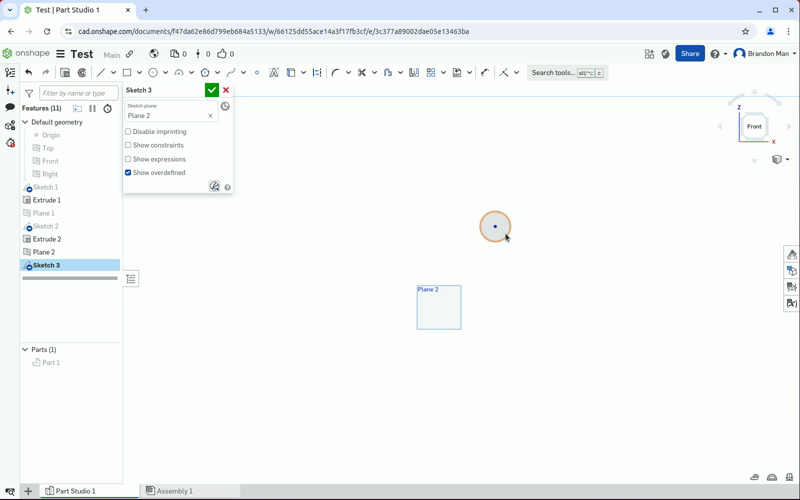
scroll(6)
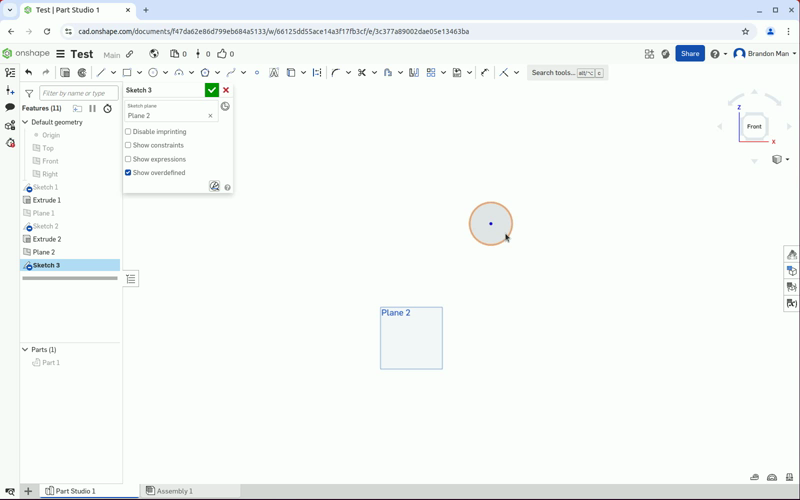
scroll(6)
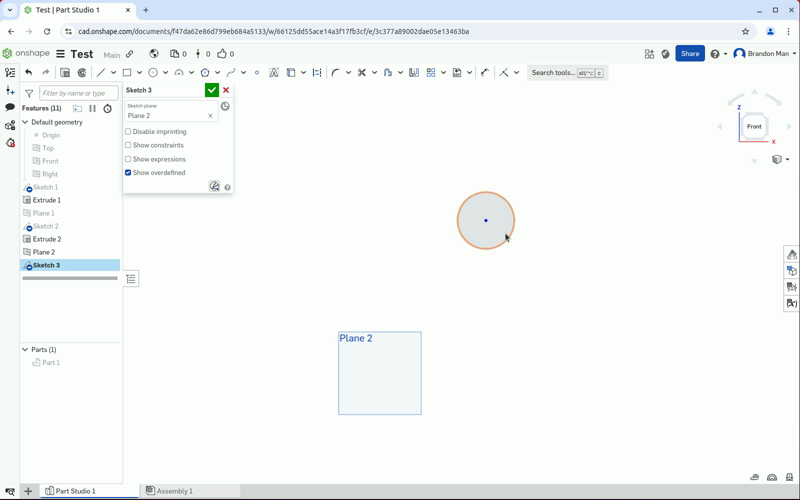
scroll(6)
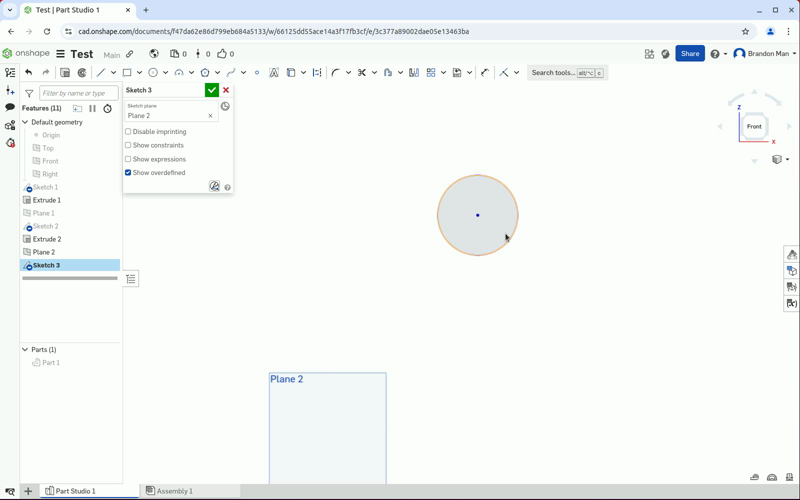
scroll(6)
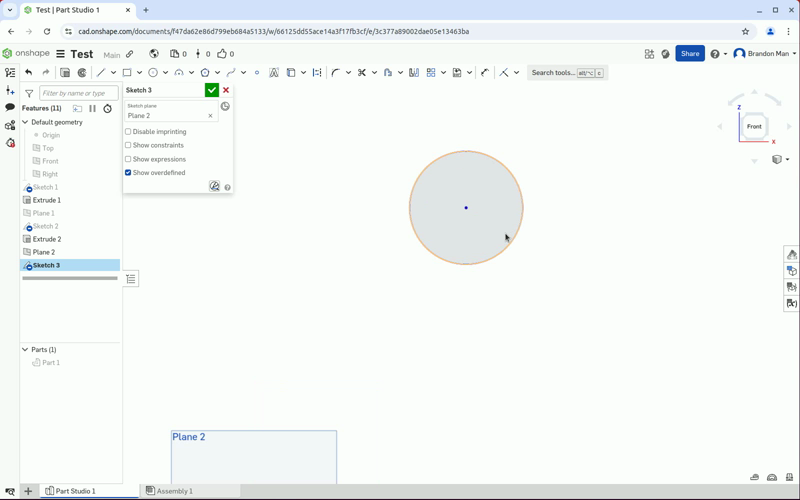
scroll(6)
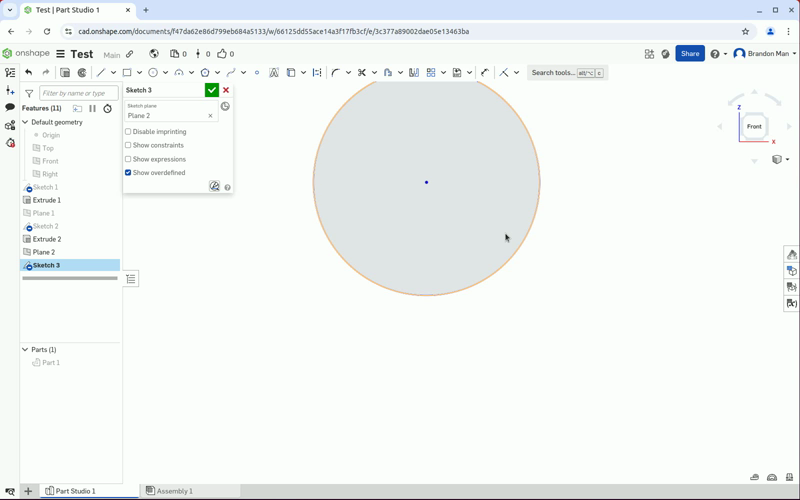
click(505, 233)
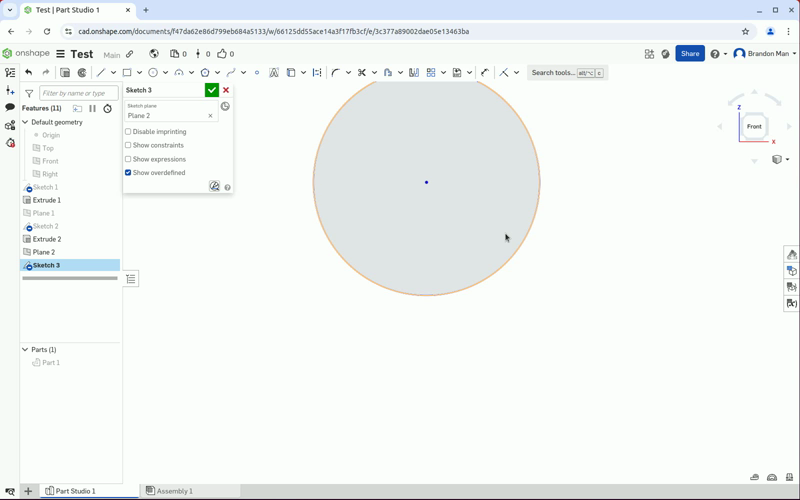
scroll(-6)
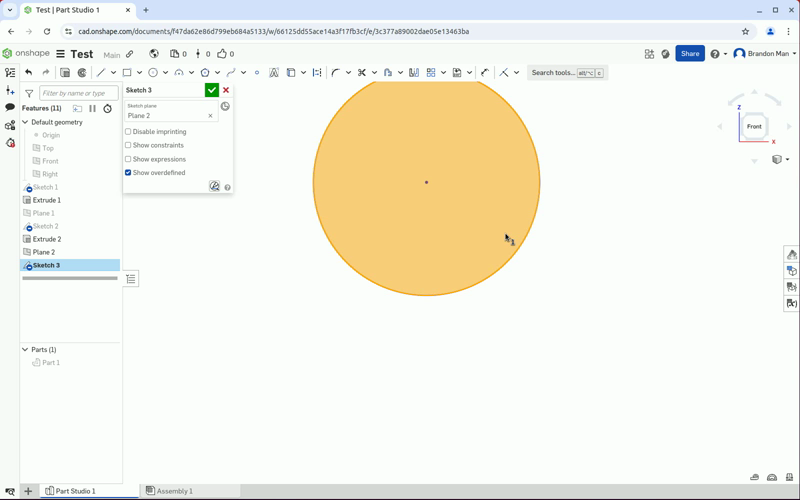
scroll(-6)
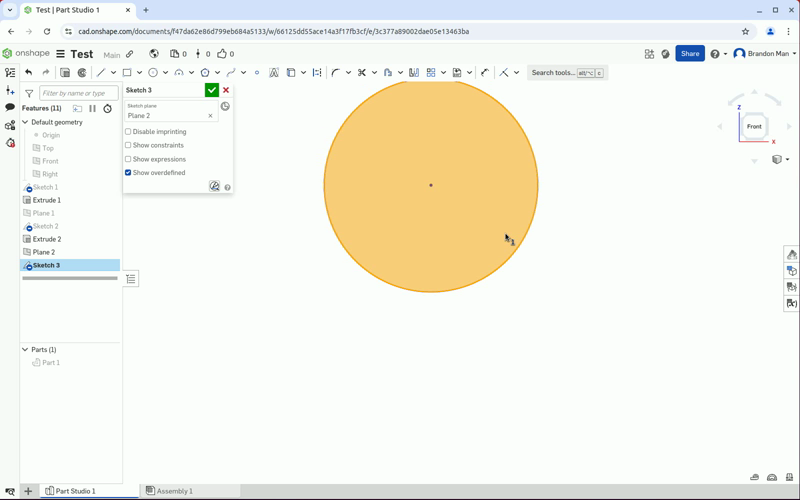
scroll(-6)
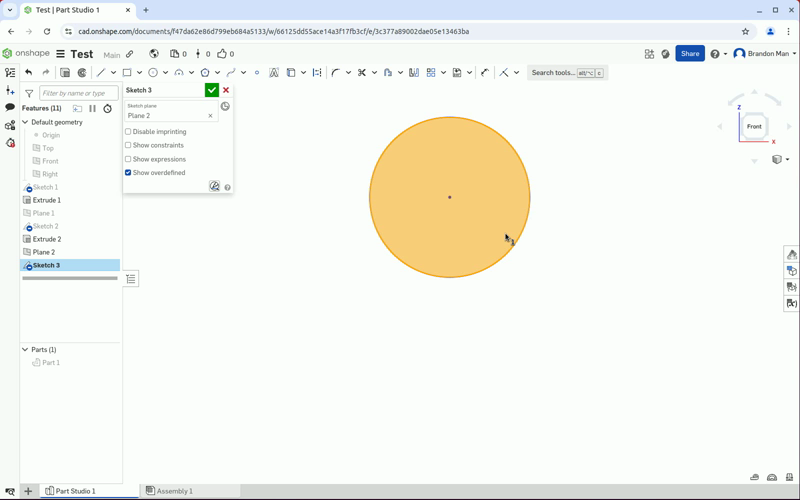
scroll(-6)
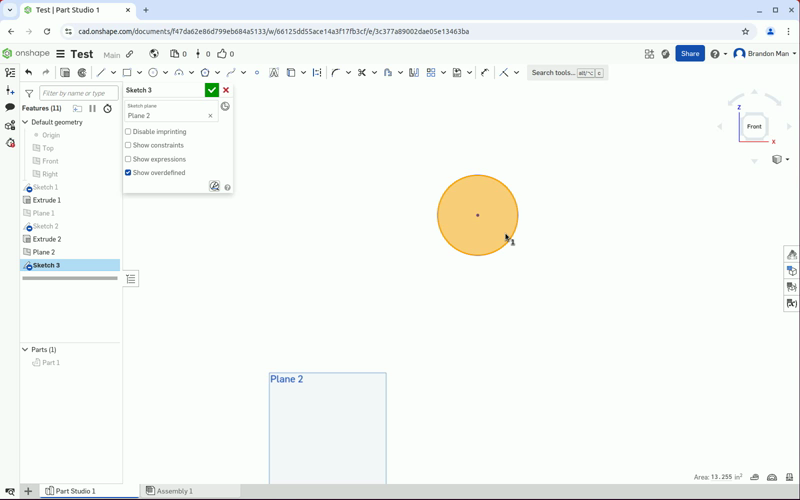
scroll(-6)
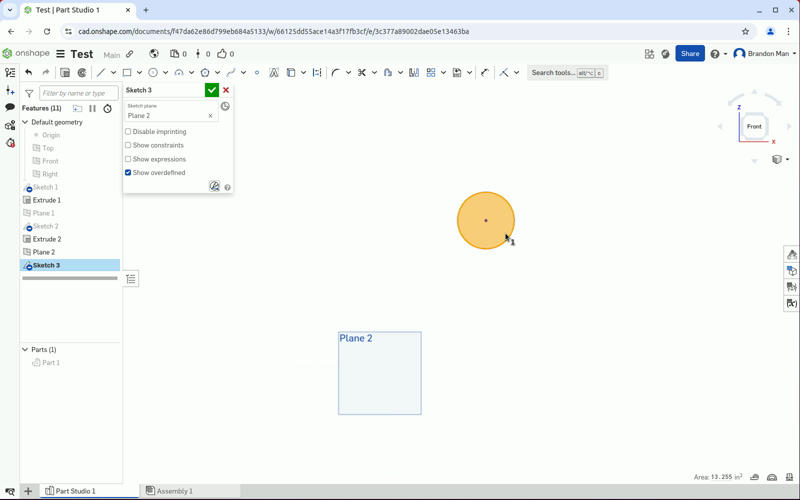
scroll(-6)
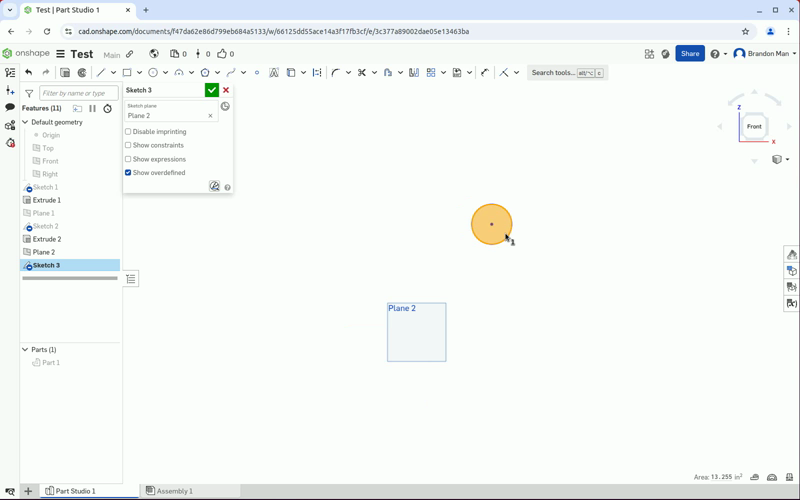
scroll(-6)
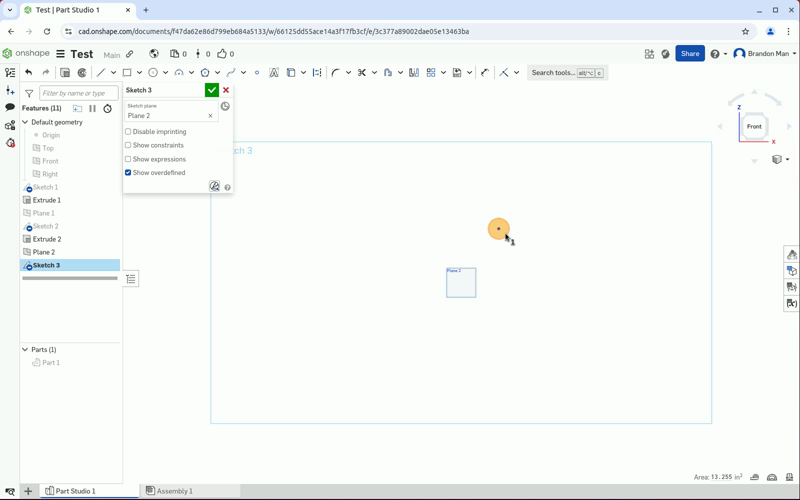
mouse_move(73, 352)
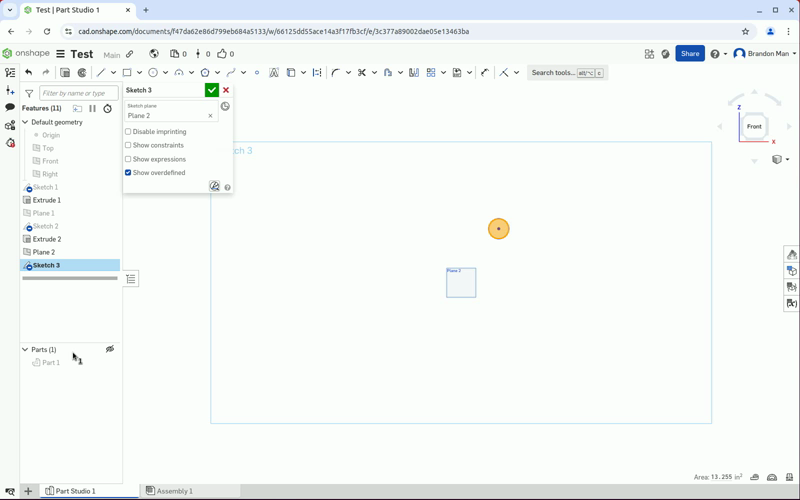
key(shift+y)
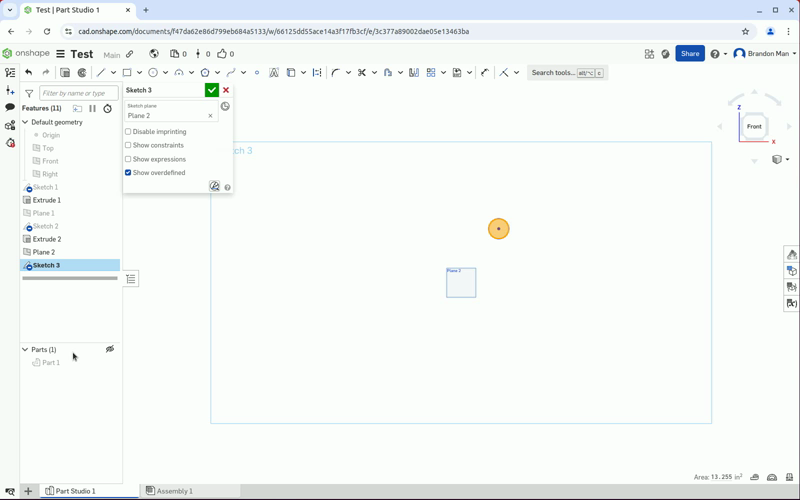
key(shift+e)
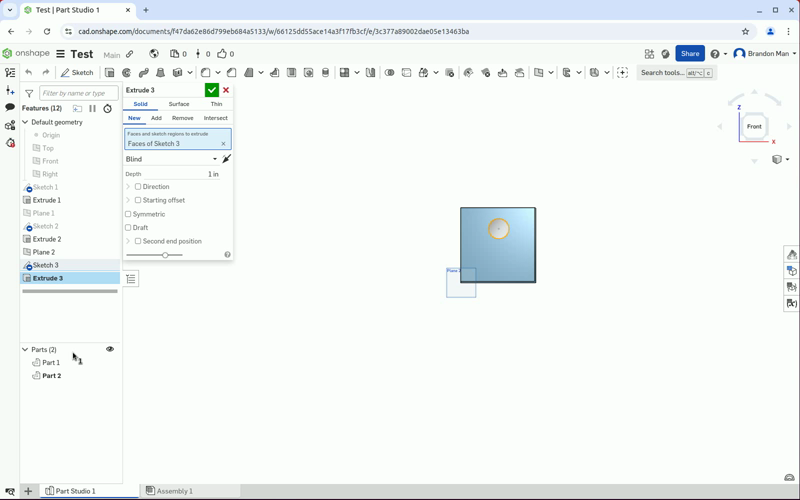
mouse_move(143, 106)
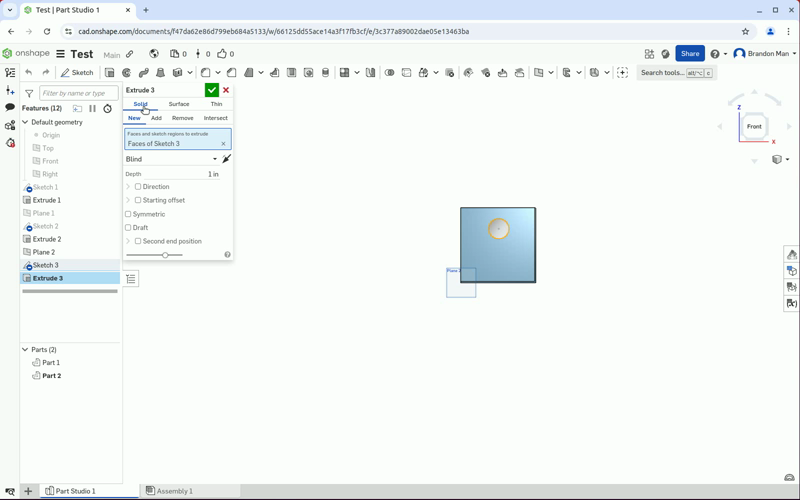
click(143, 106)
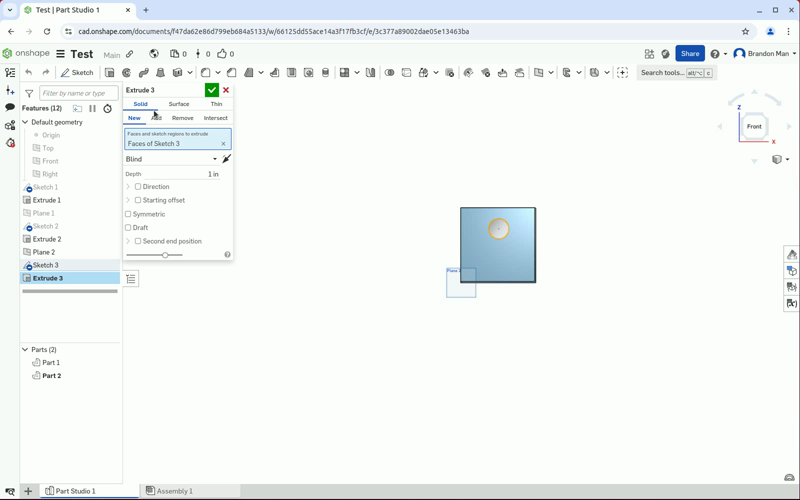
mouse_move(186, 120)
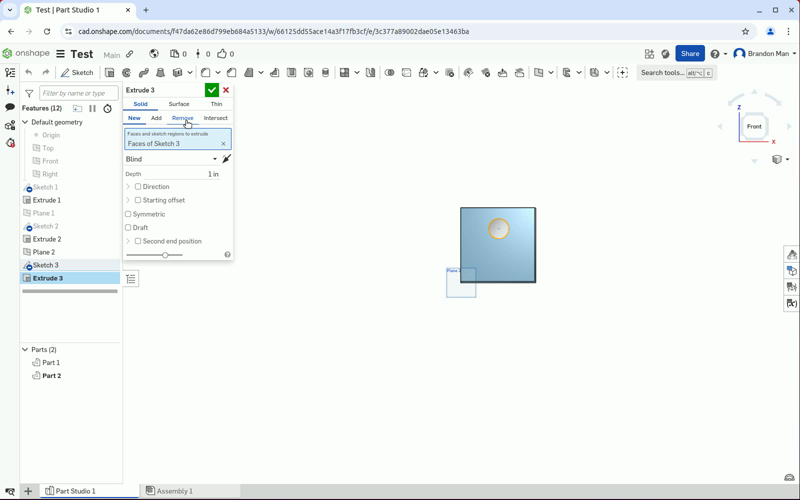
click(186, 120)
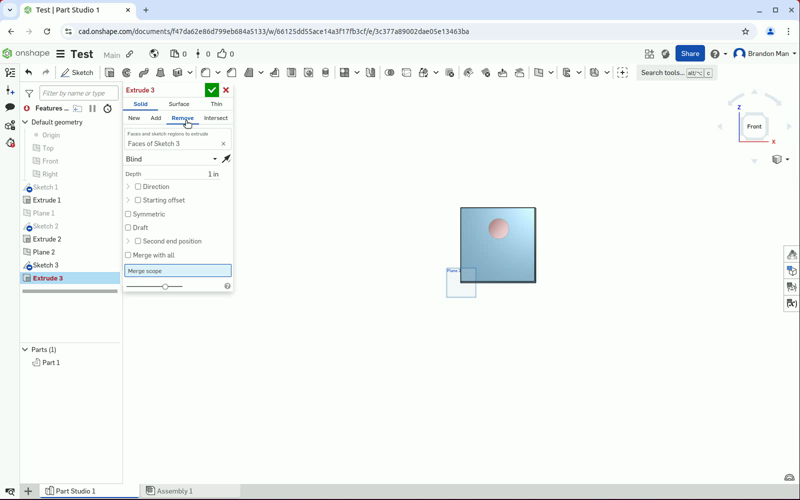
key(tab, 4)
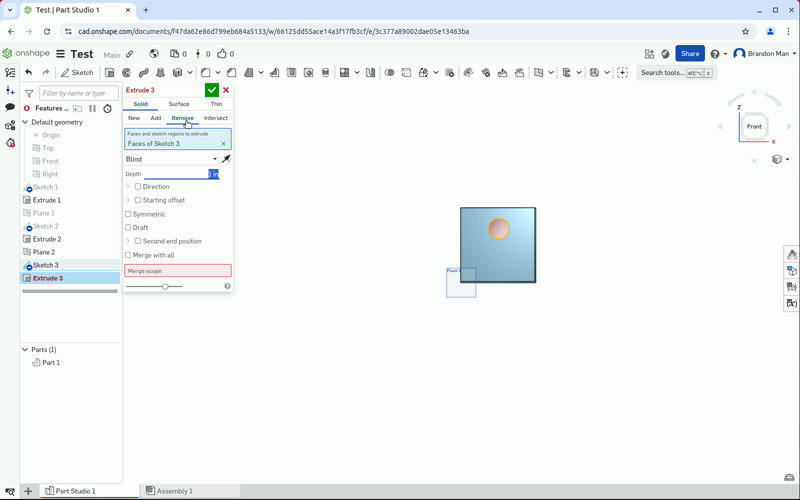
text(0.241)
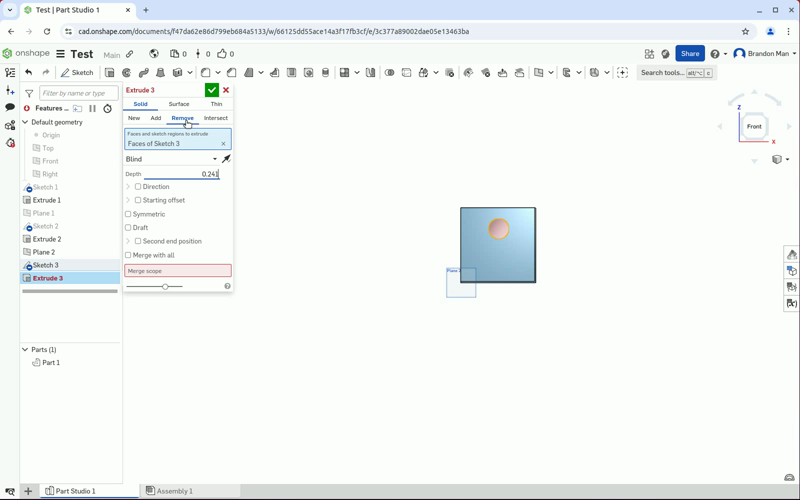
key(tab, 6)
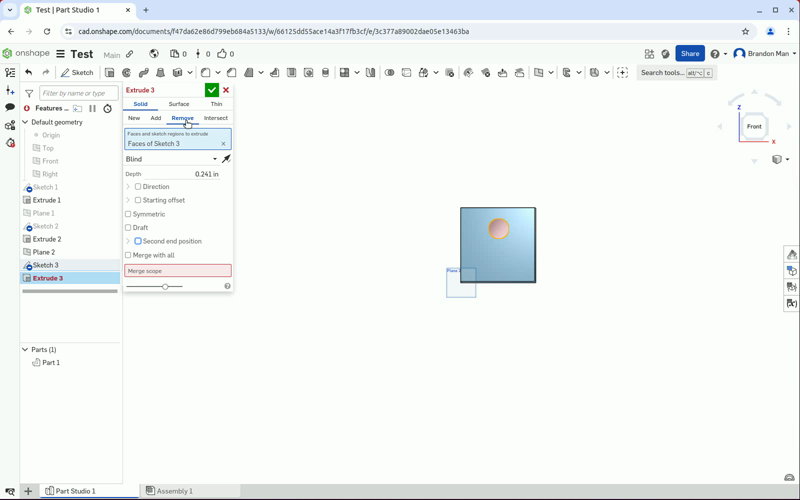
key(space)
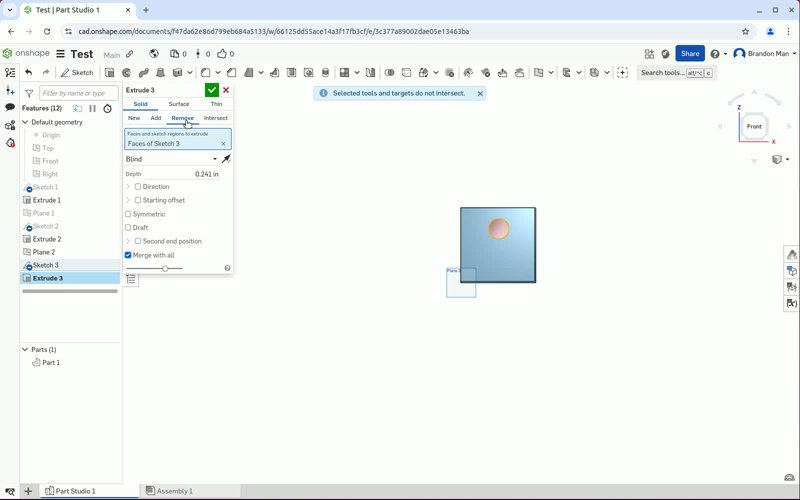
key(enter)
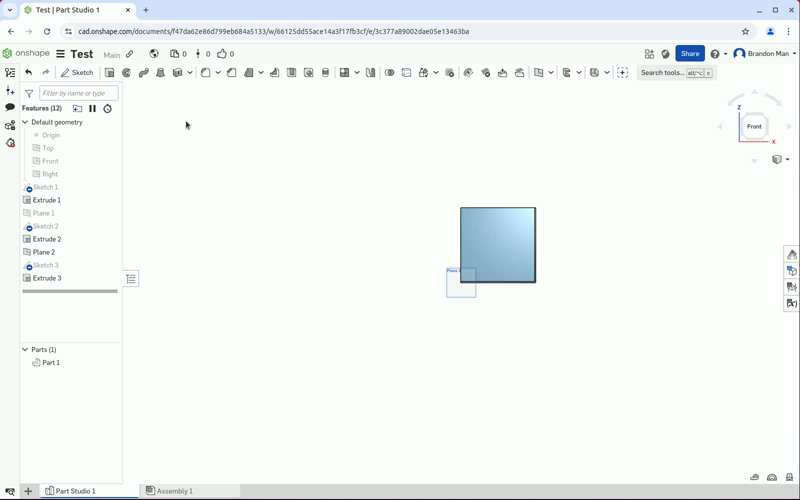
key(shift+h)
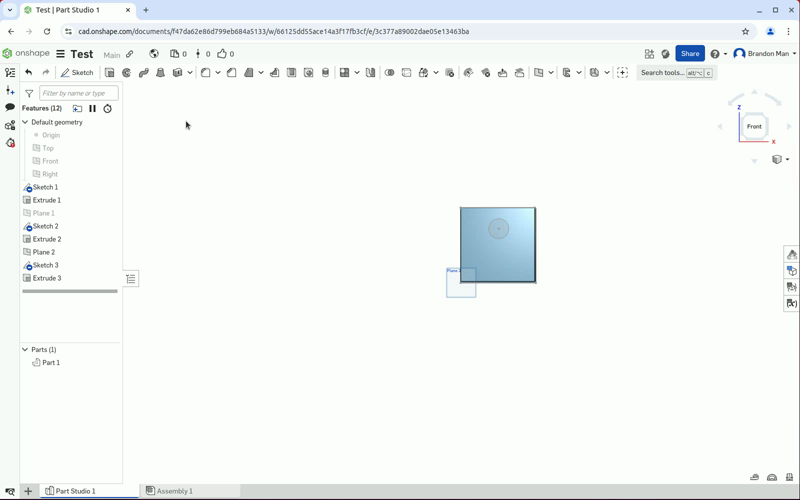
key(shift+h)
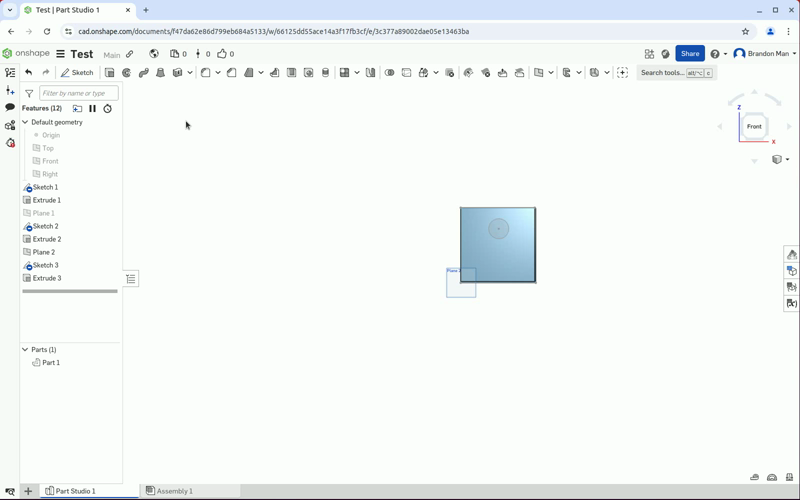
key(shift+7)
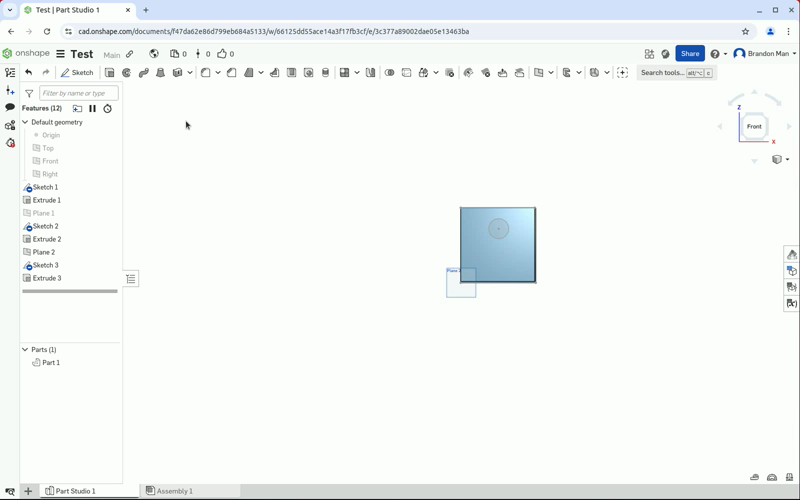
key(left, 2)
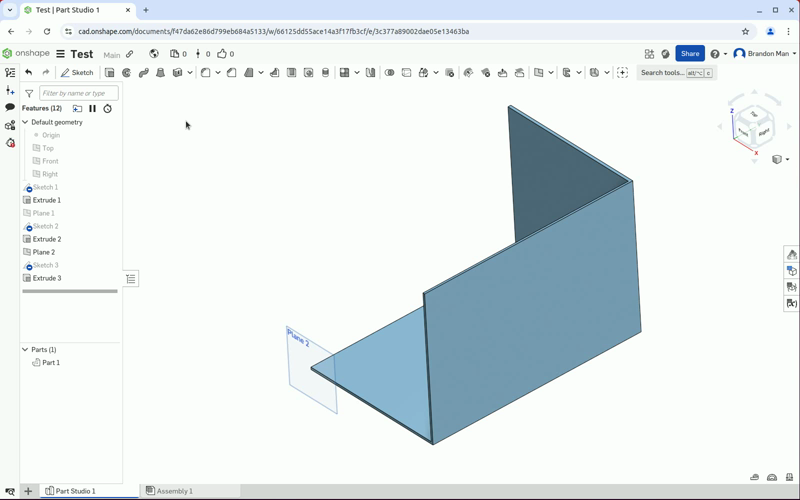
key(down, 2)
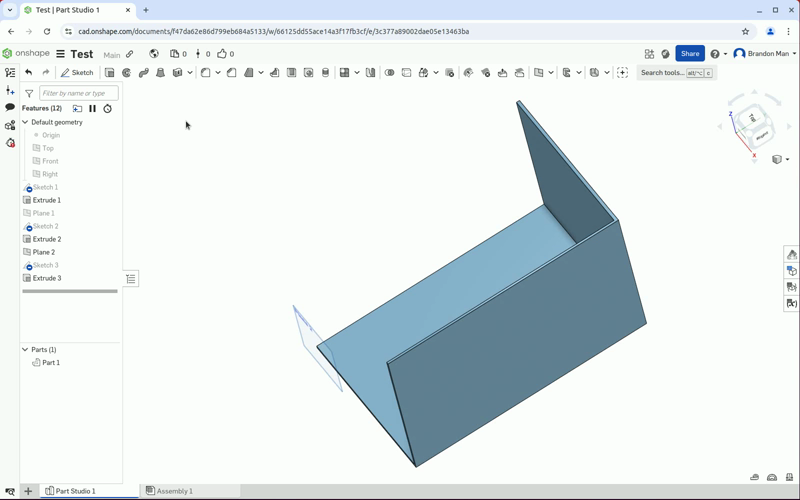
key(up, 2)
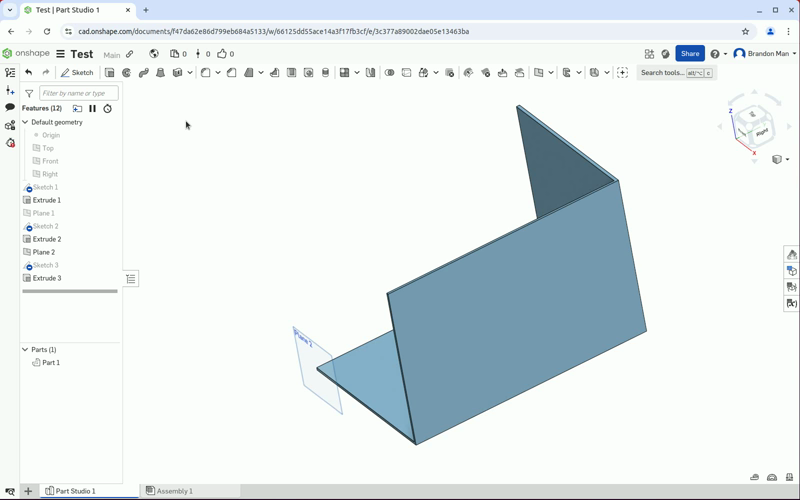
key(right, 2)
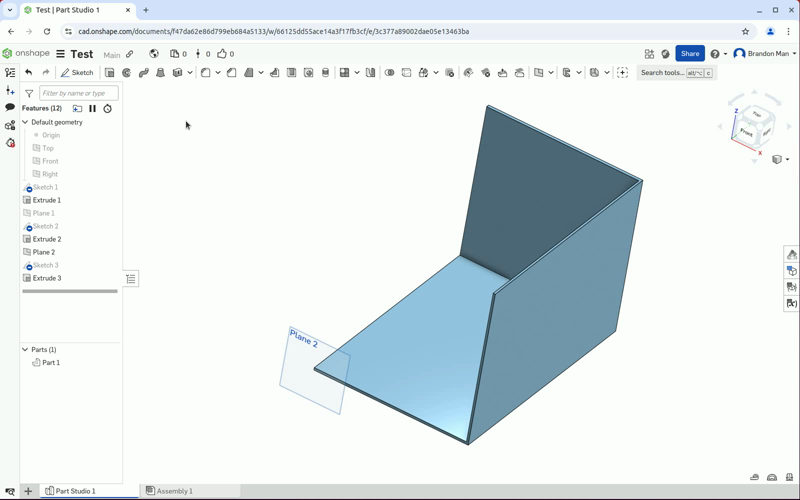
mouse_move(73, 189)
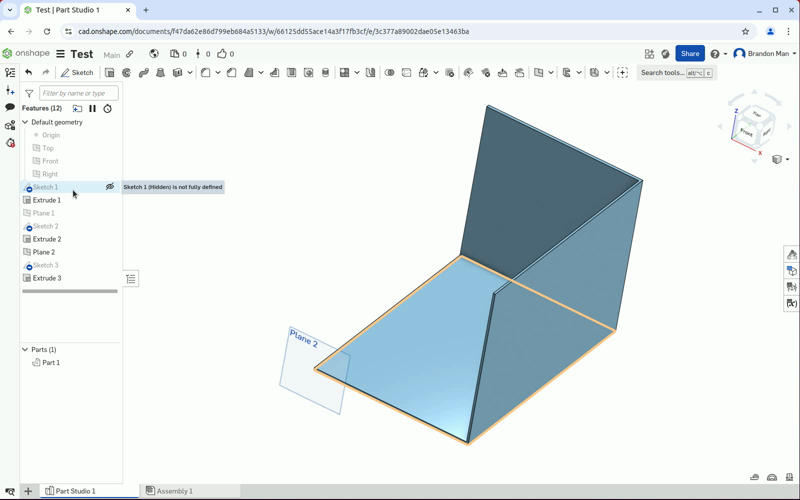
click(73, 189)